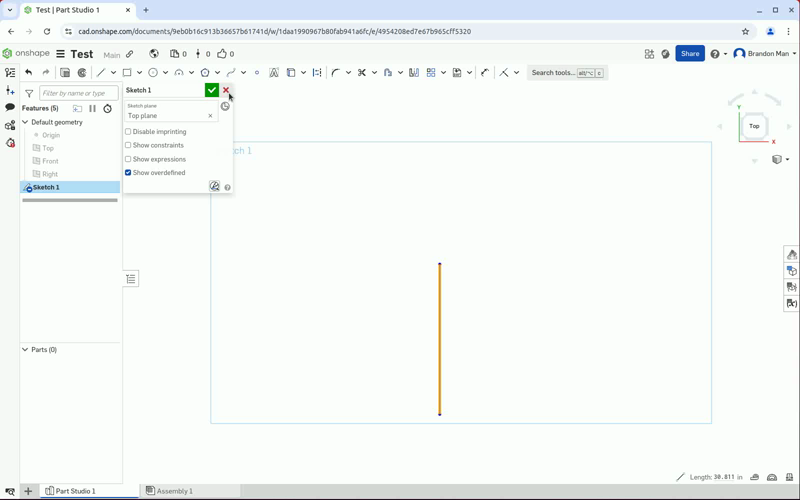
key(shift+h)
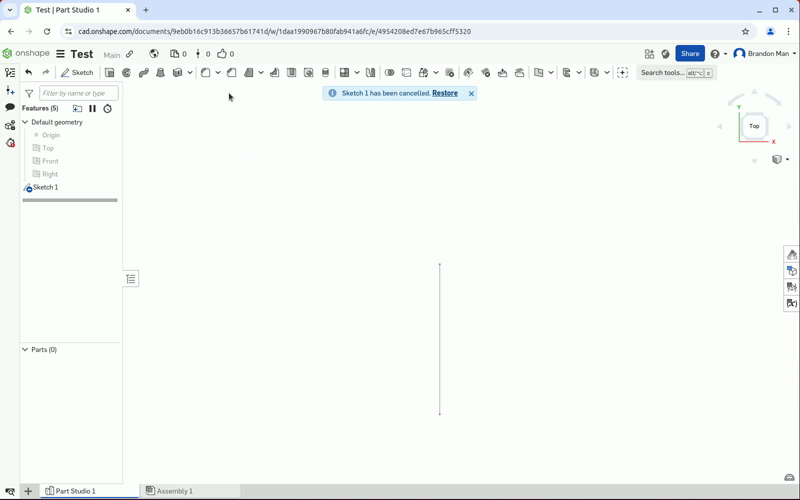
key(shift+s)
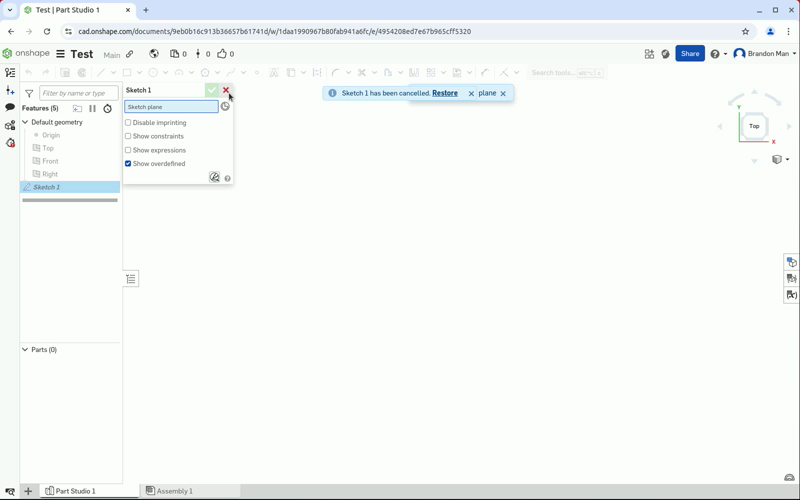
mouse_move(73, 150)
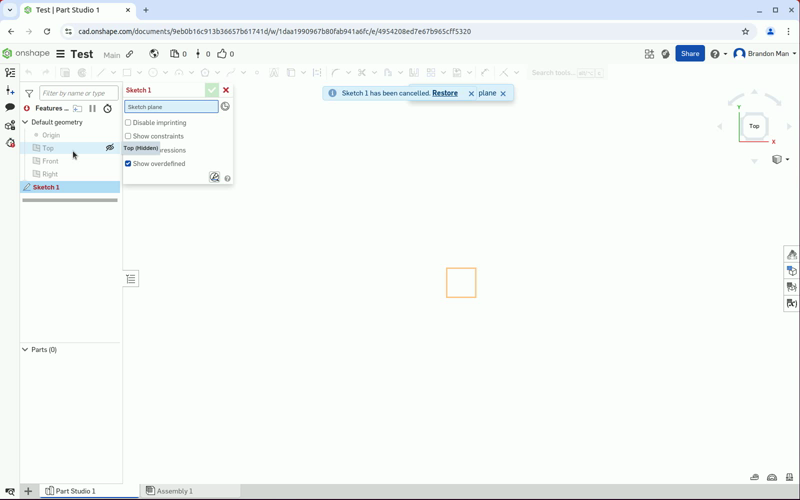
click(73, 150)
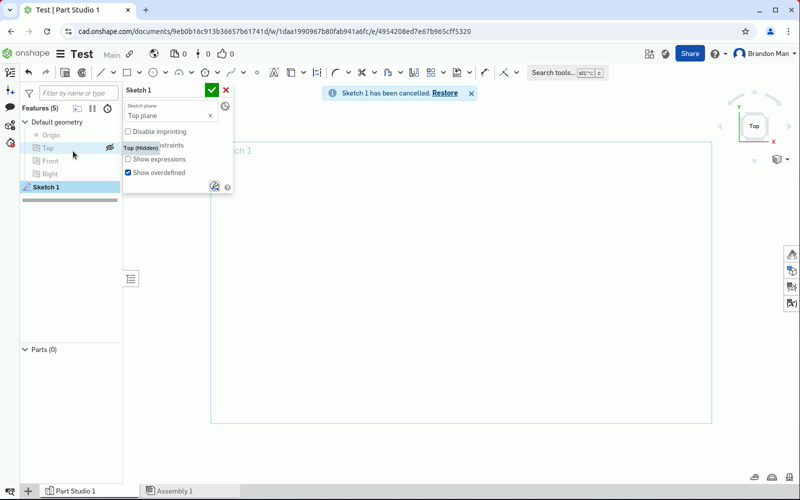
mouse_move(73, 352)
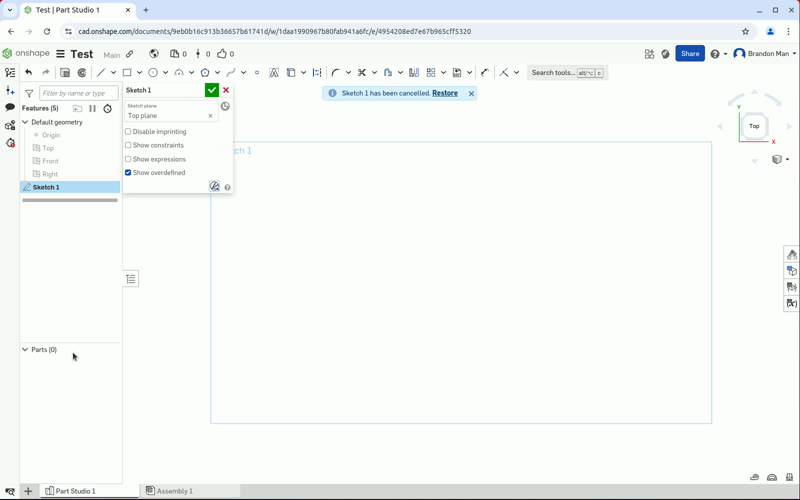
key(y)
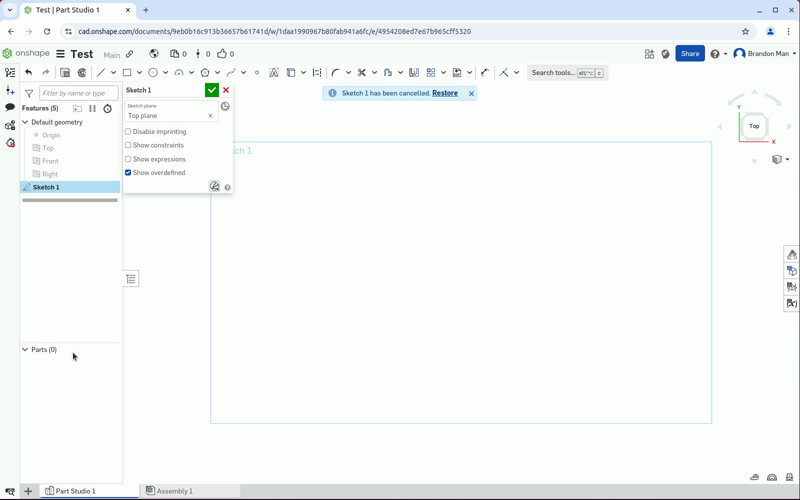
key(l)
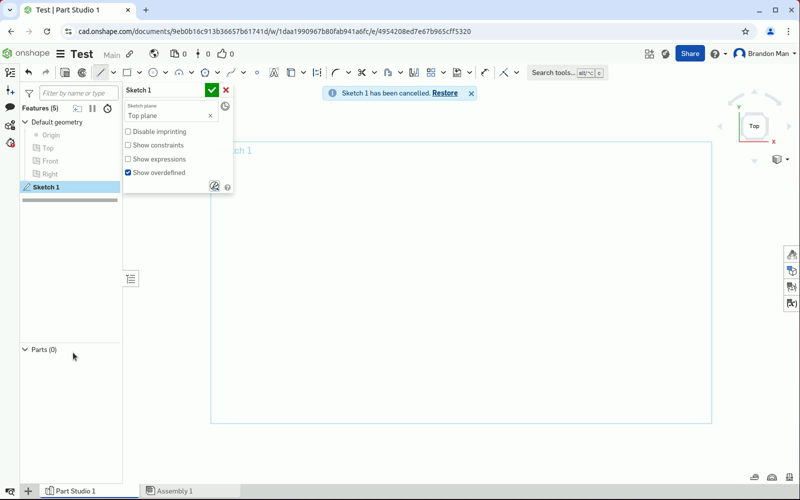
key_down(shift)
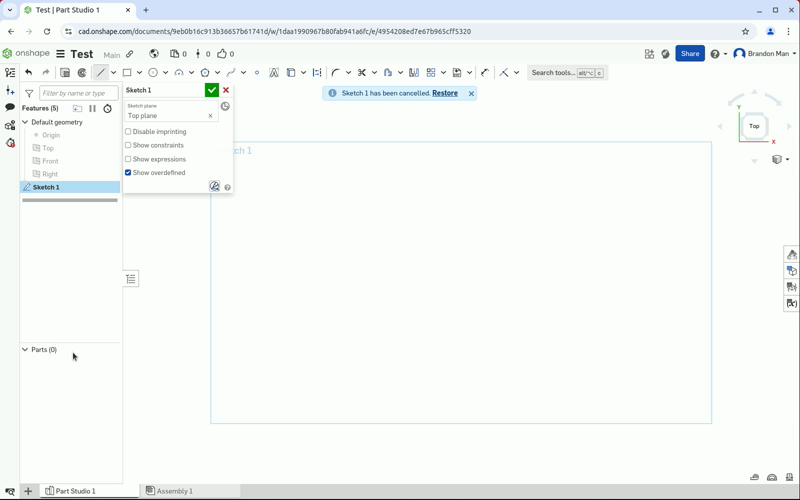
mouse_move(348, 339)
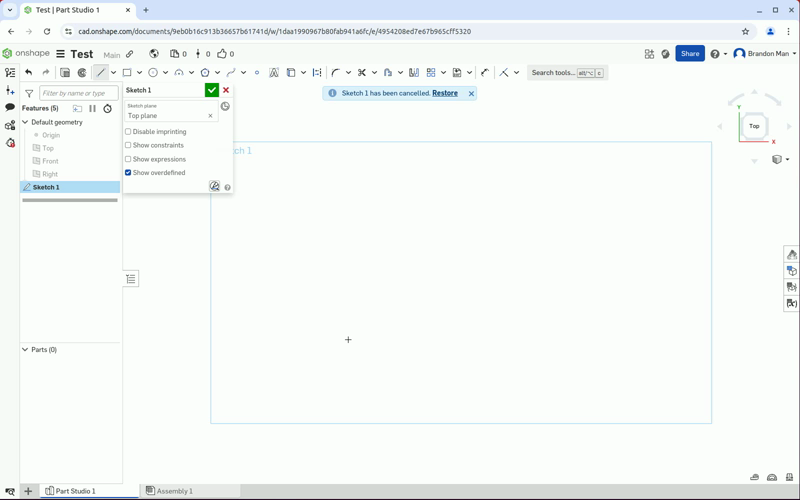
click(348, 339)
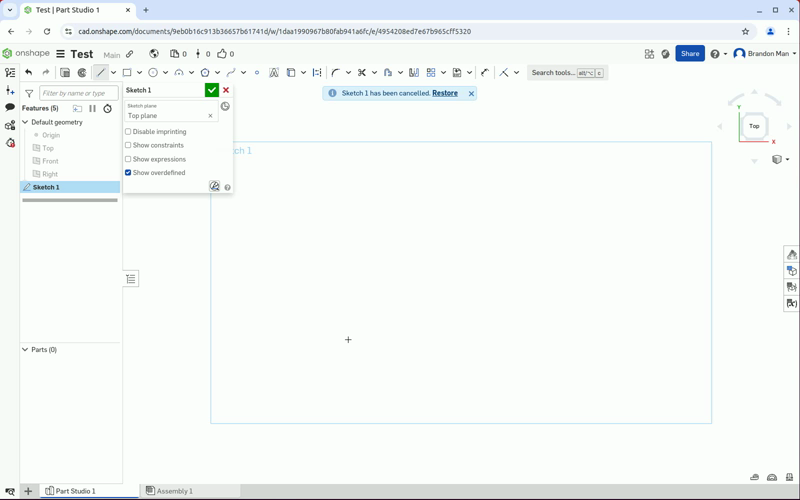
key_up(shift)
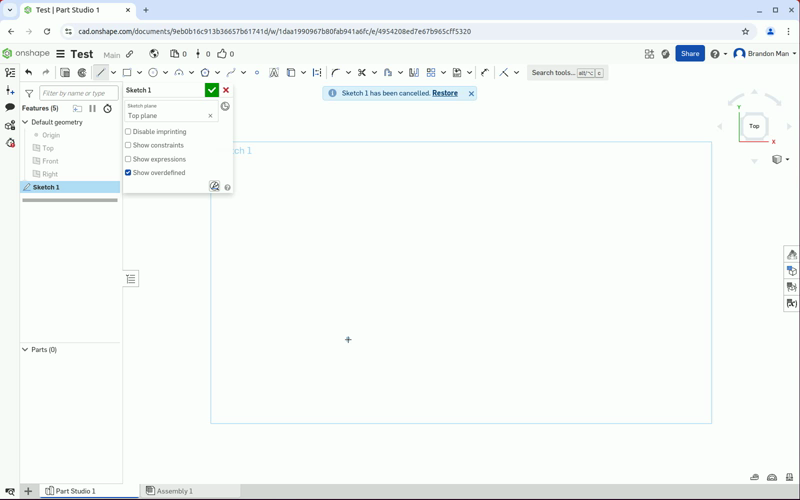
key_down(shift)
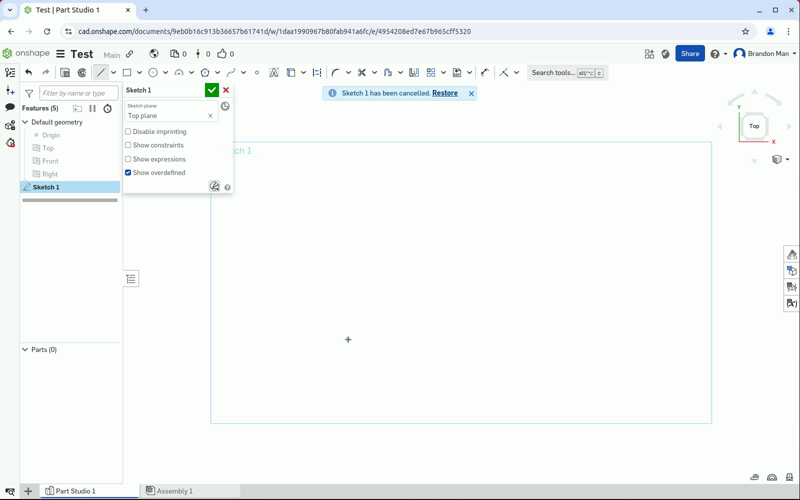
mouse_move(572, 339)
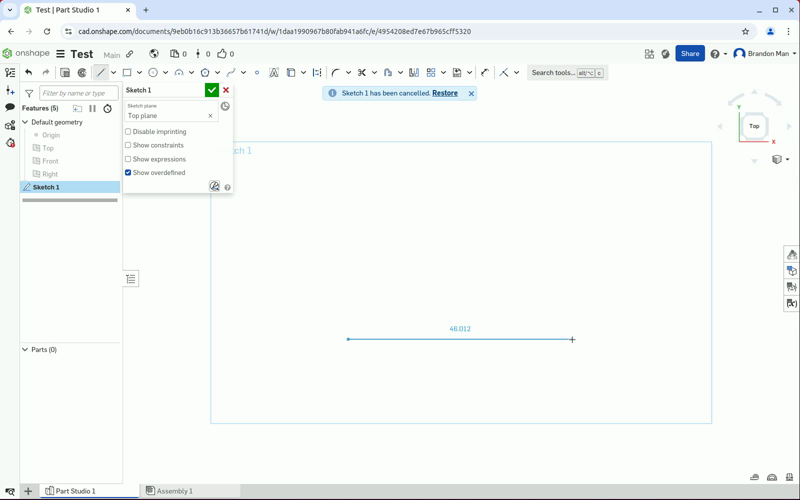
click(572, 339)
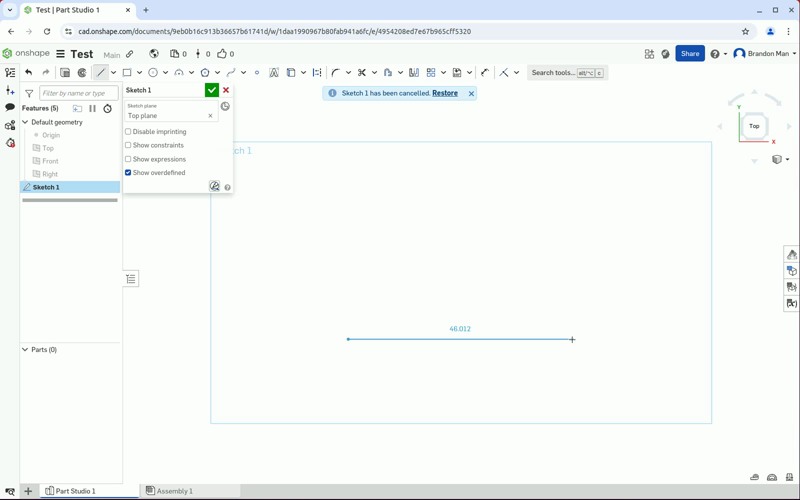
key_up(shift)
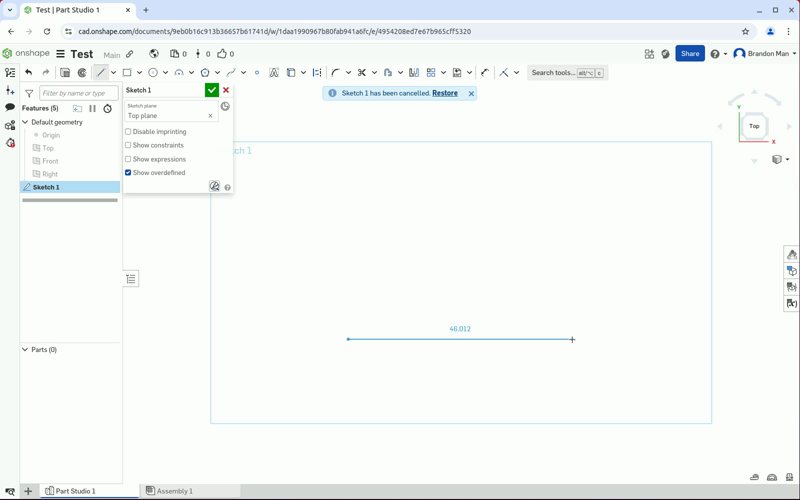
key_down(shift)
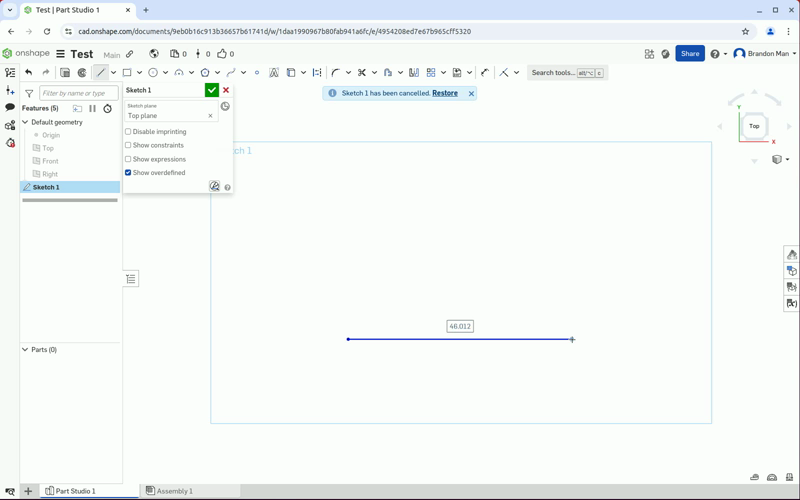
mouse_move(572, 226)
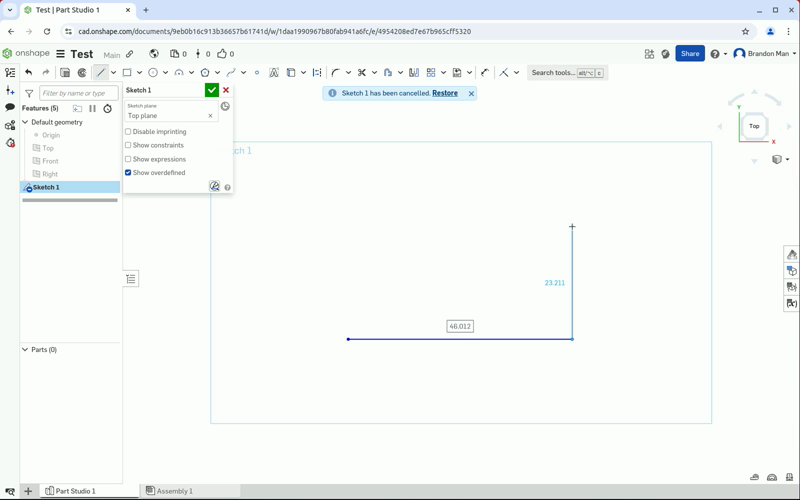
click(572, 226)
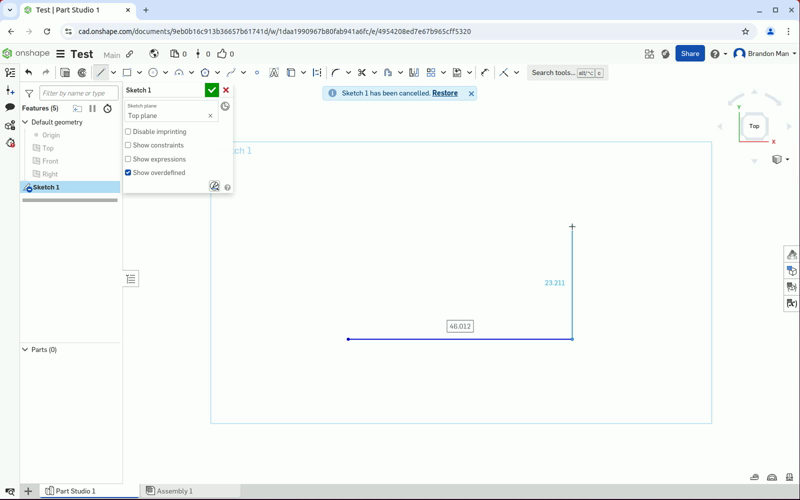
key_up(shift)
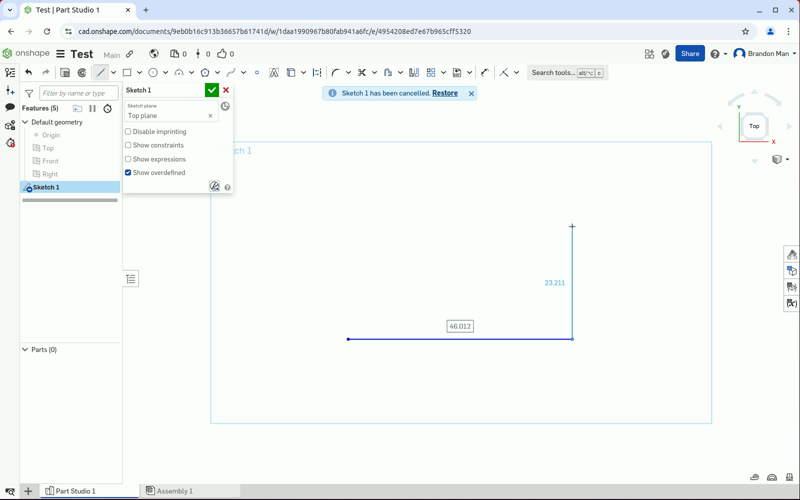
key_down(shift)
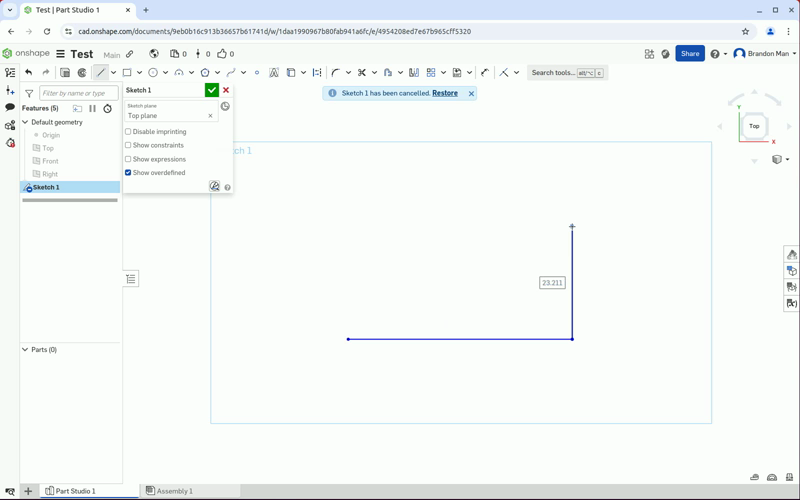
mouse_move(348, 226)
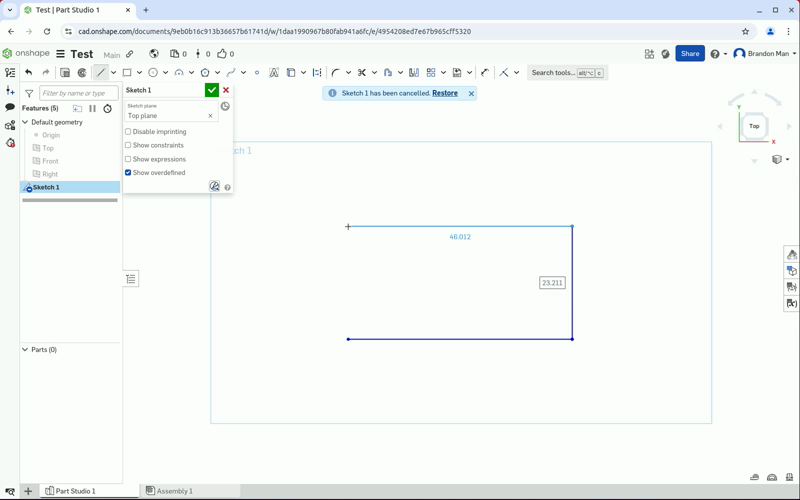
click(348, 226)
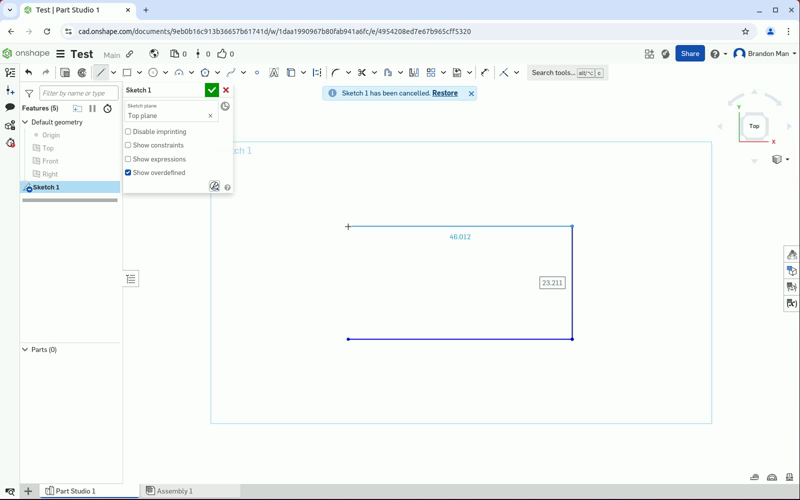
key_up(shift)
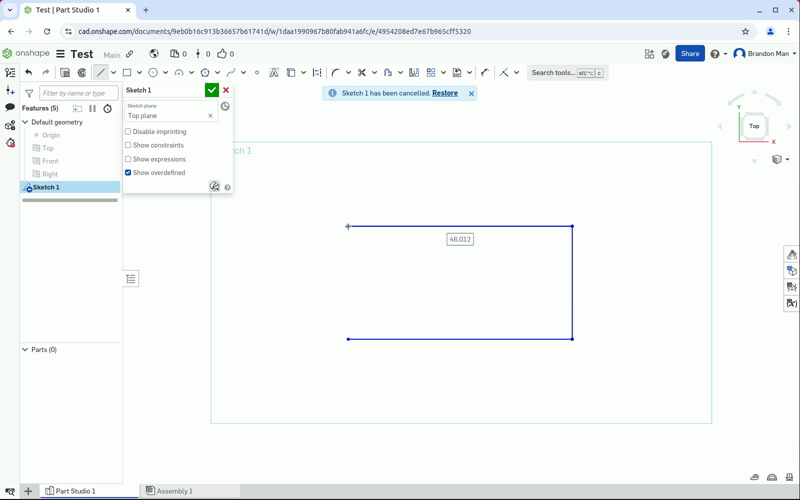
key_down(shift)
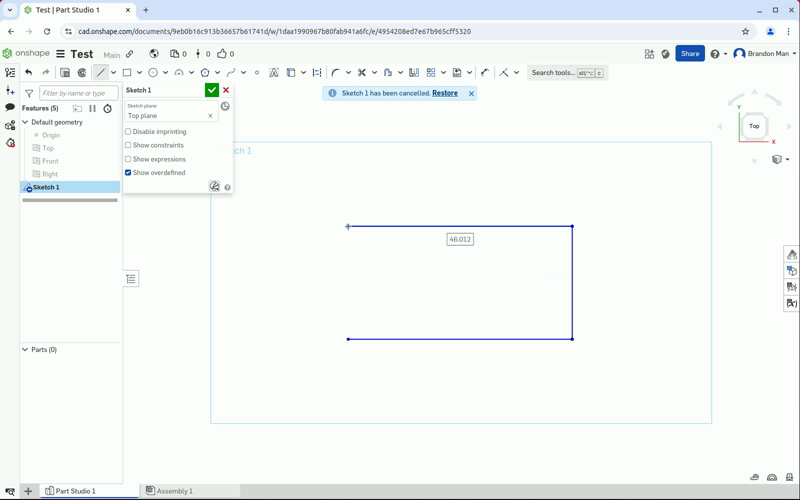
mouse_move(348, 339)
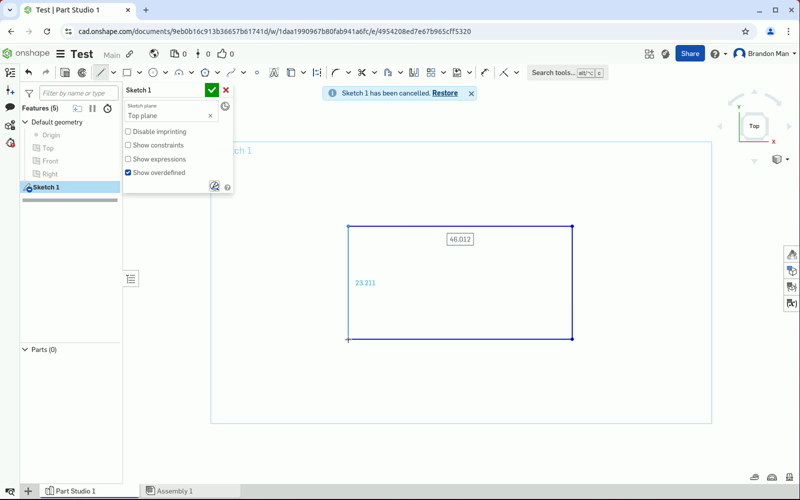
key_up(shift)
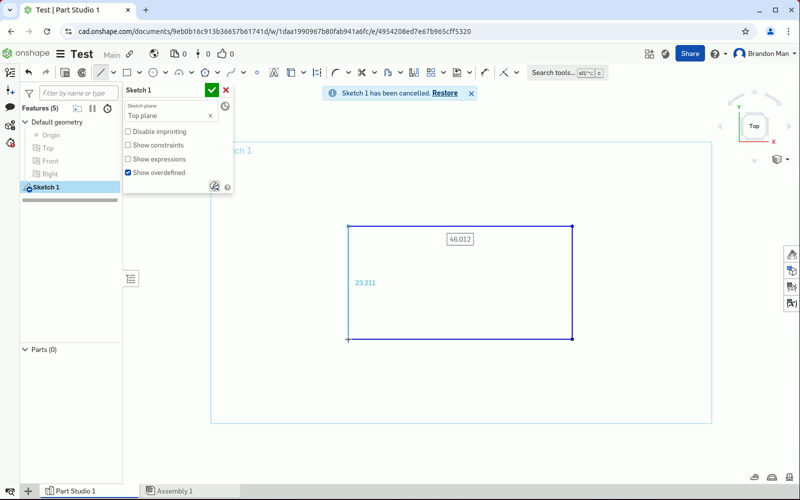
click(348, 339)
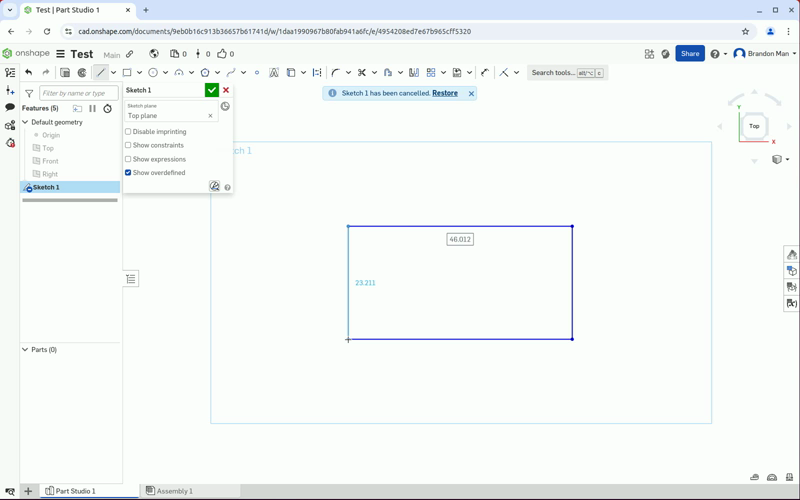
key(esc)
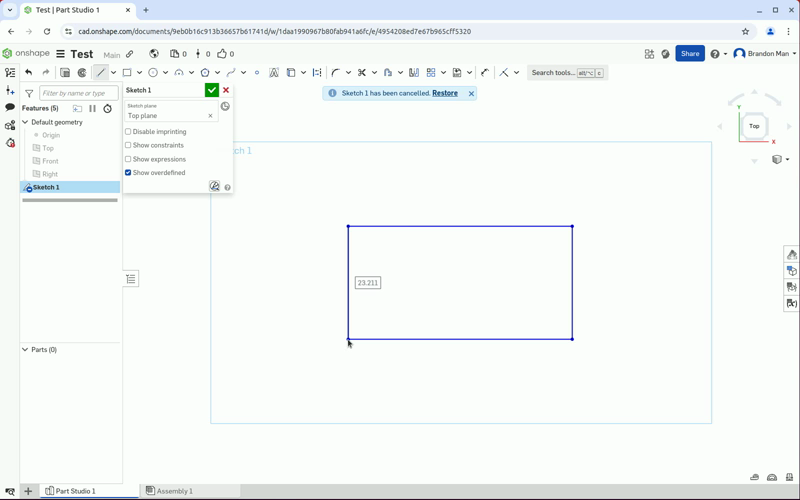
mouse_move(384, 309)
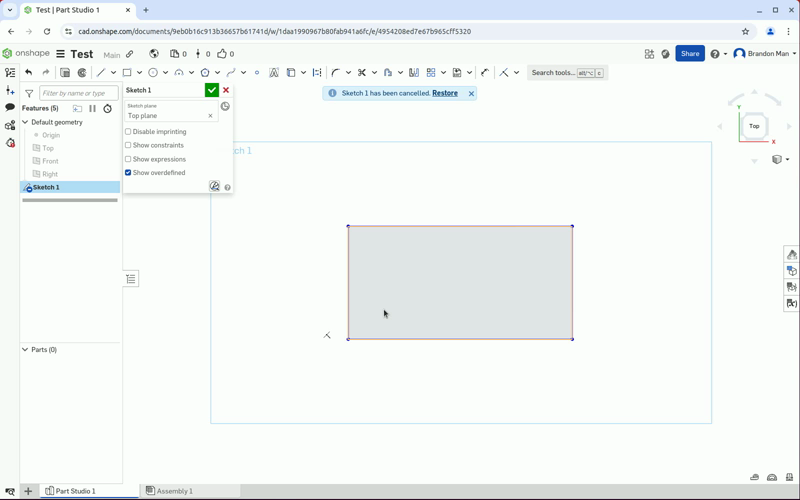
click(384, 309)
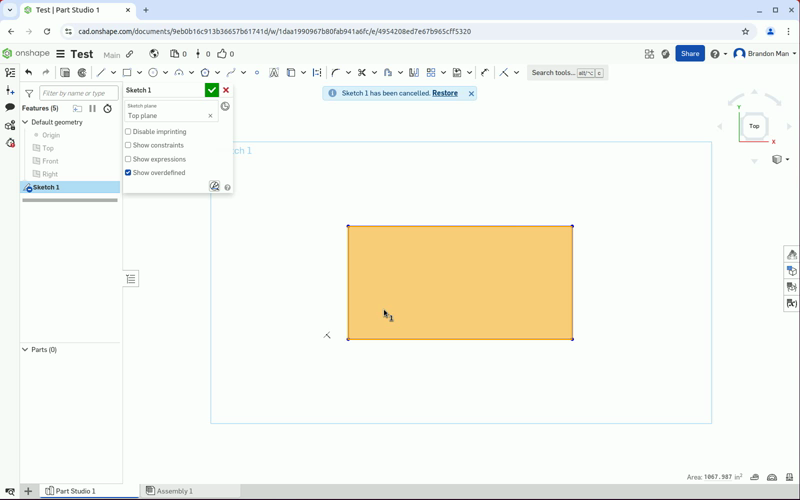
mouse_move(73, 352)
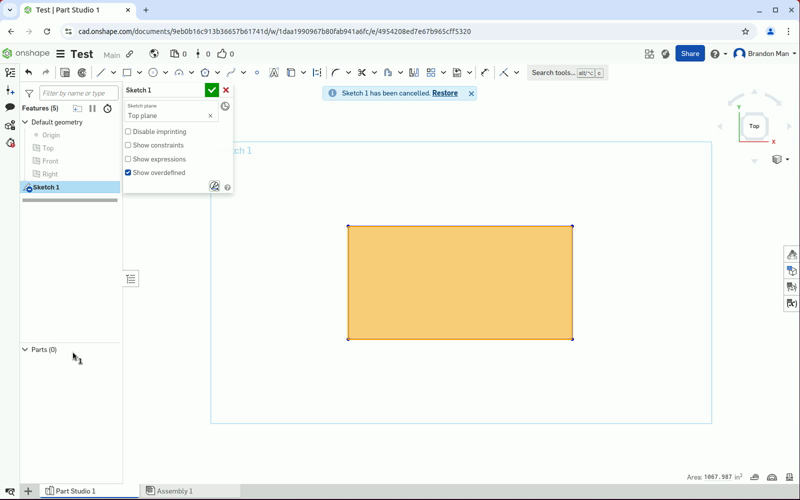
key(shift+y)
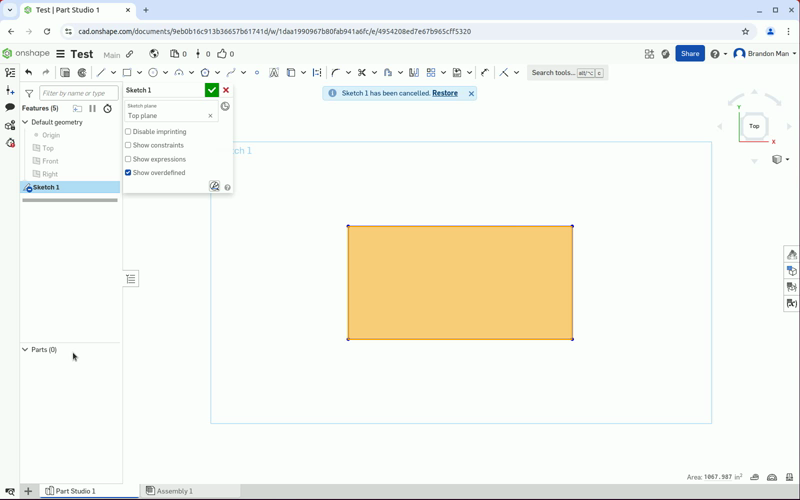
key(shift+e)
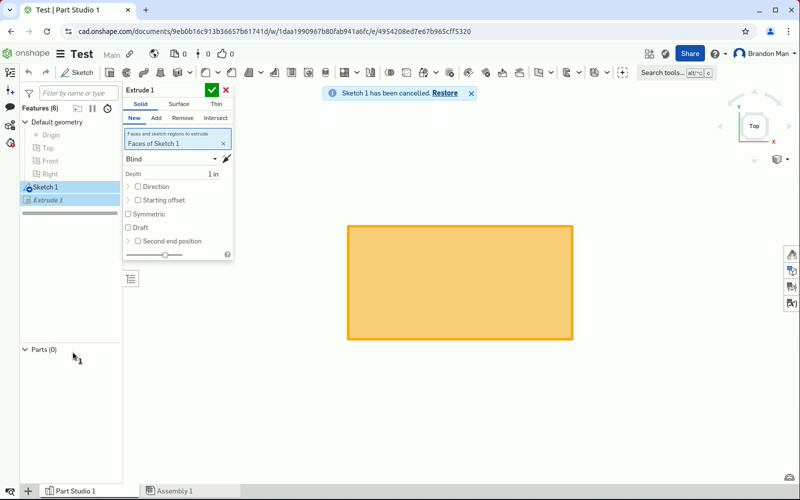
mouse_move(143, 106)
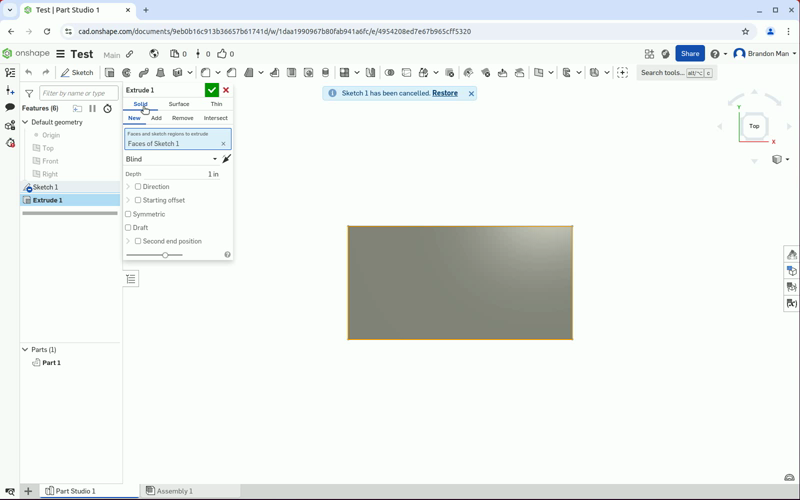
click(143, 106)
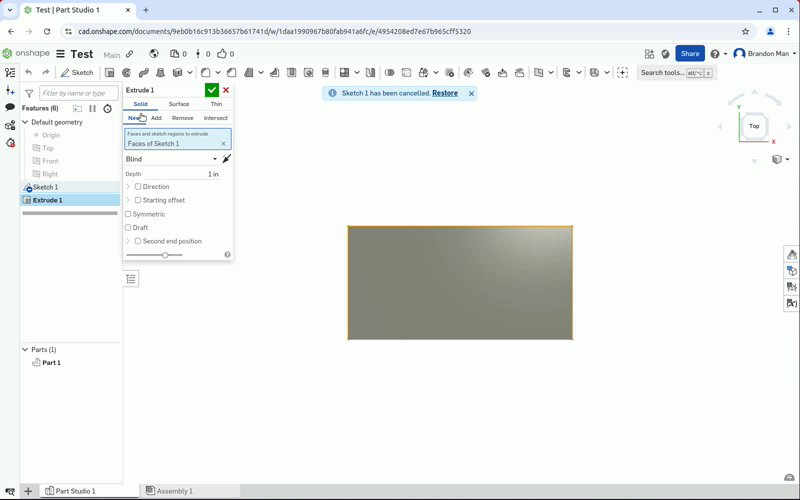
mouse_move(137, 120)
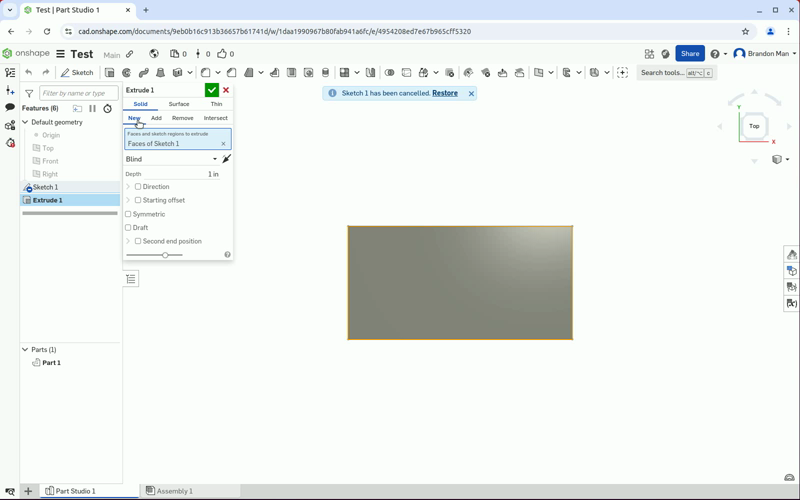
click(137, 120)
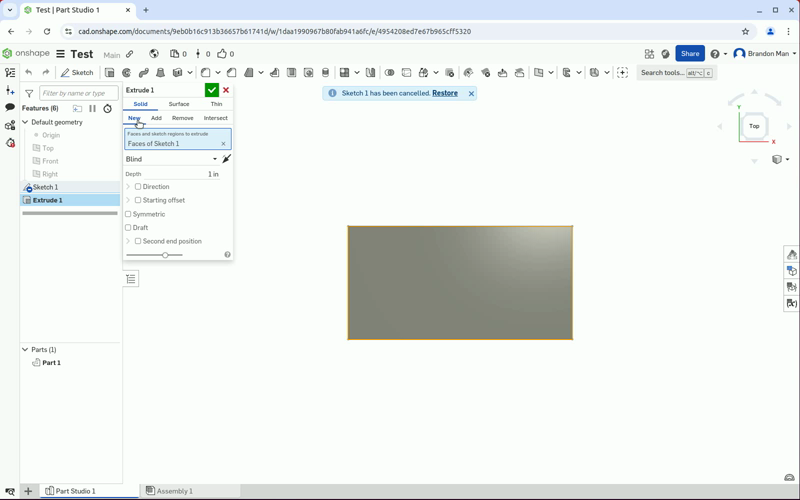
key(tab, 4)
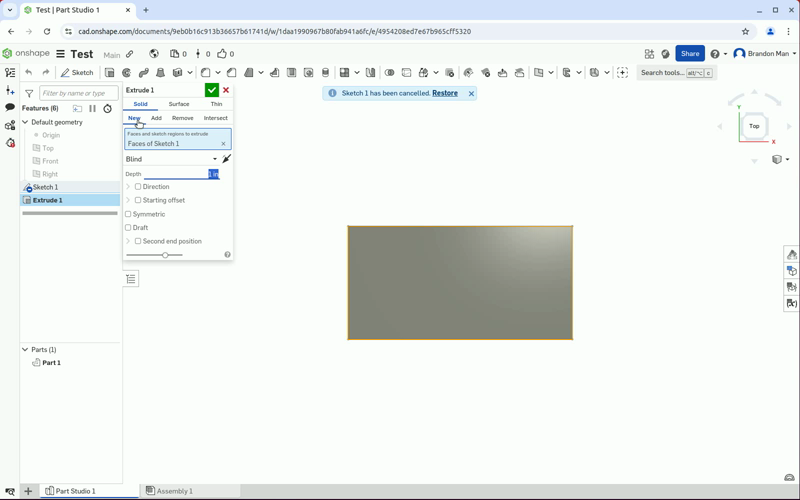
text(0.481)
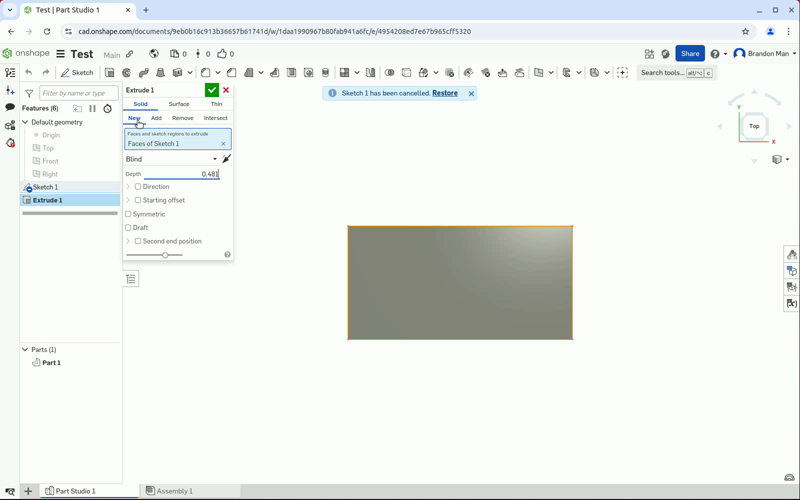
key(enter)
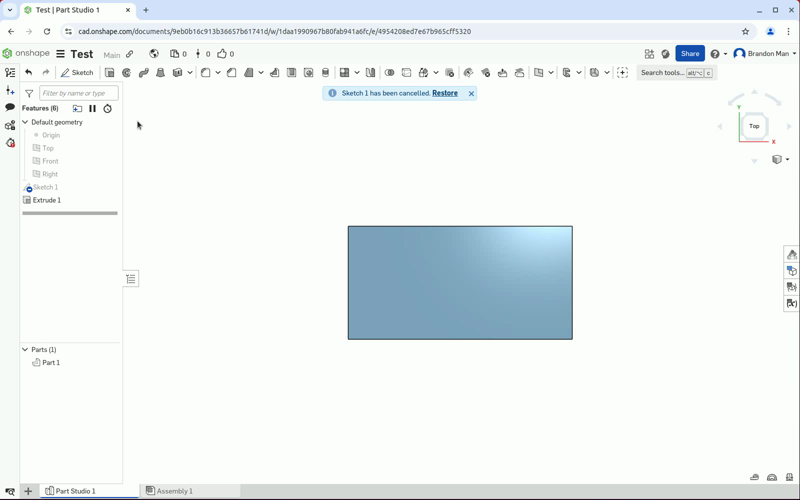
key(shift+h)
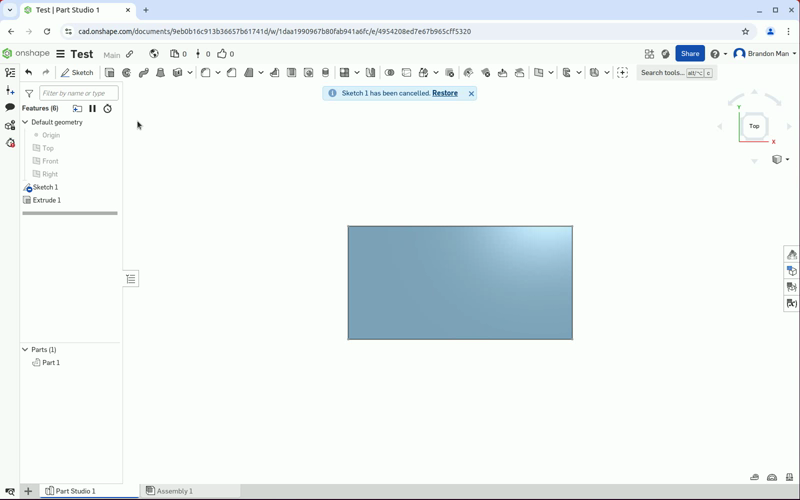
key(shift+h)
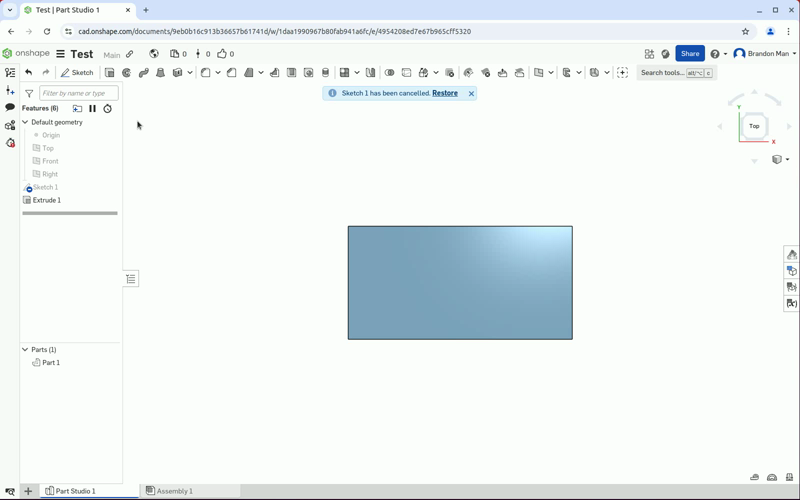
mouse_move(73, 189)
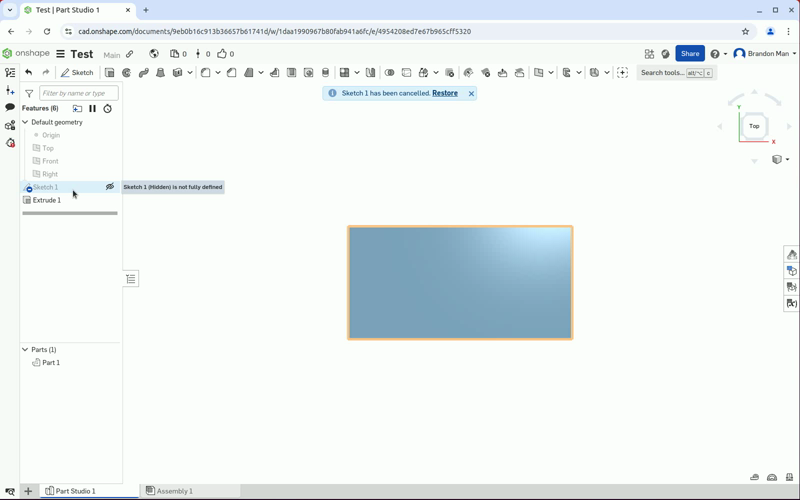
click(73, 189)
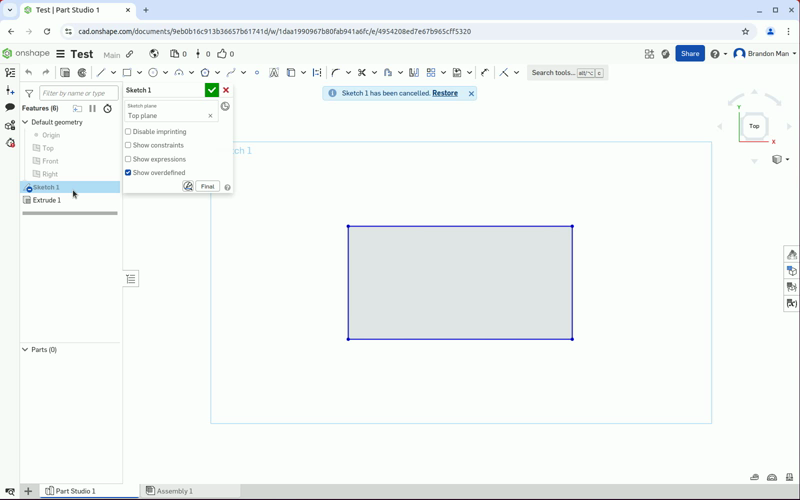
mouse_move(229, 92)
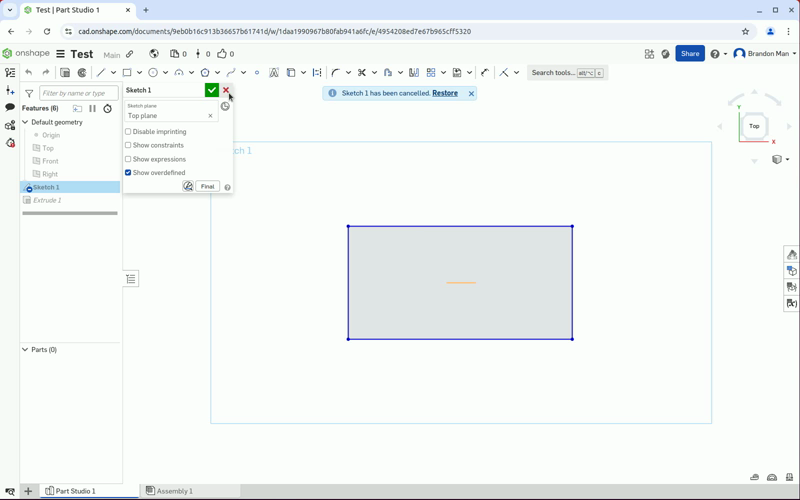
click(229, 92)
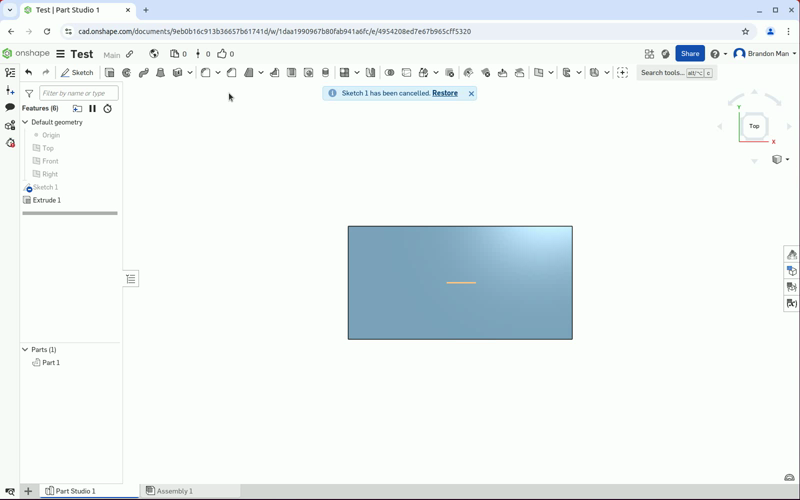
mouse_move(541, 75)
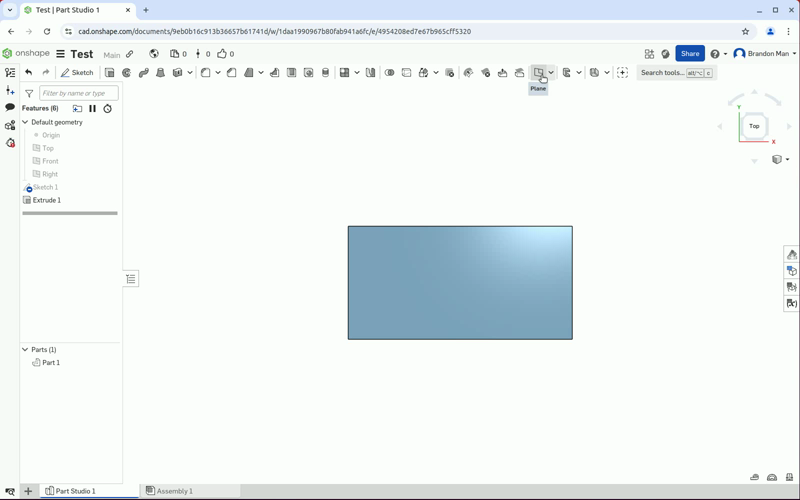
click(541, 75)
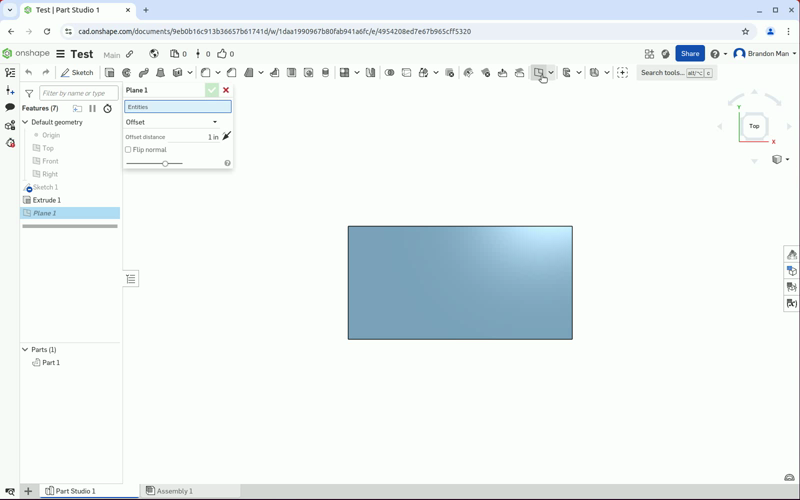
mouse_move(73, 150)
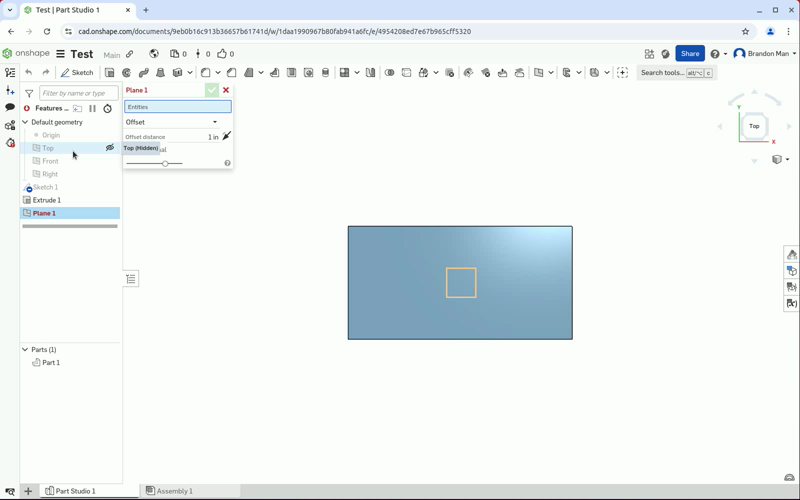
click(73, 150)
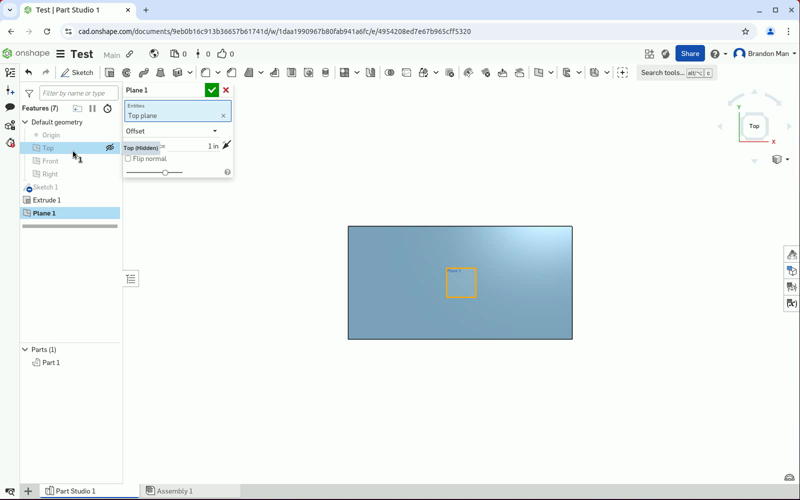
key(tab, 2)
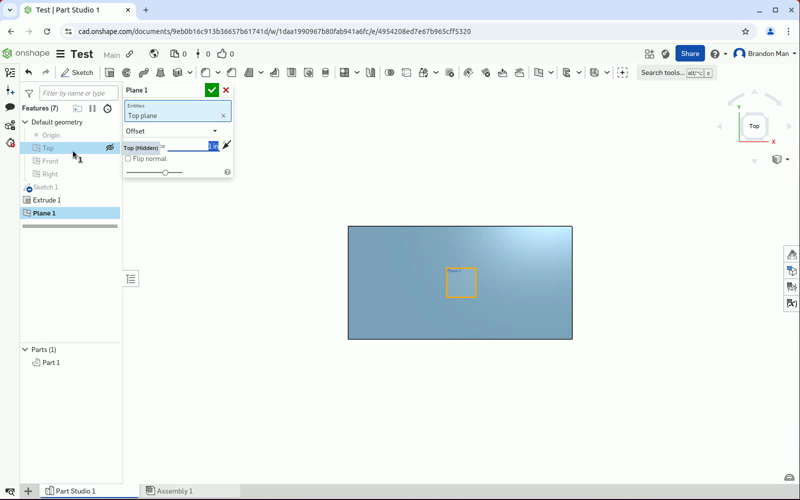
text(0.493)
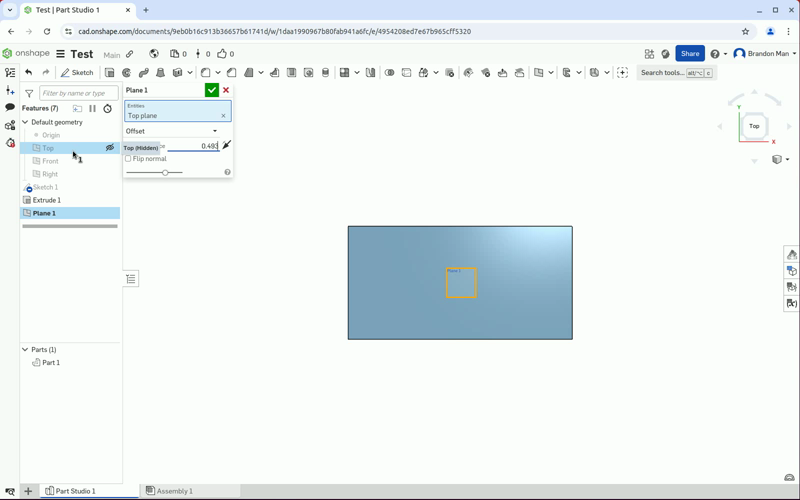
key(enter, 2)
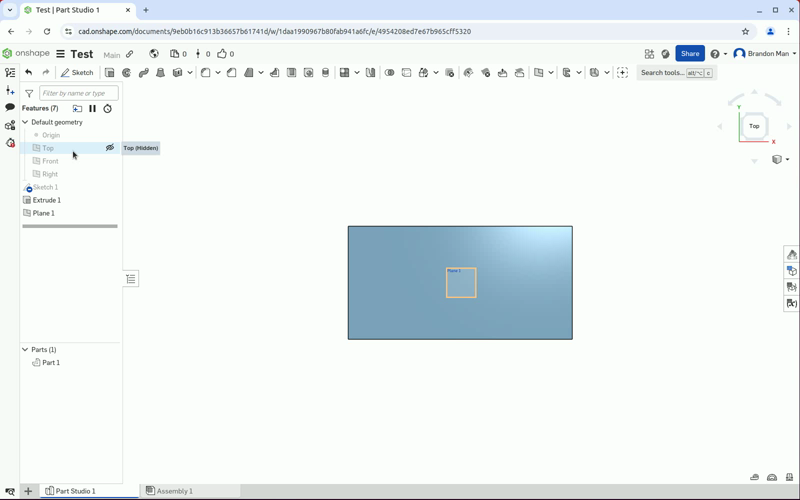
key(shift+s)
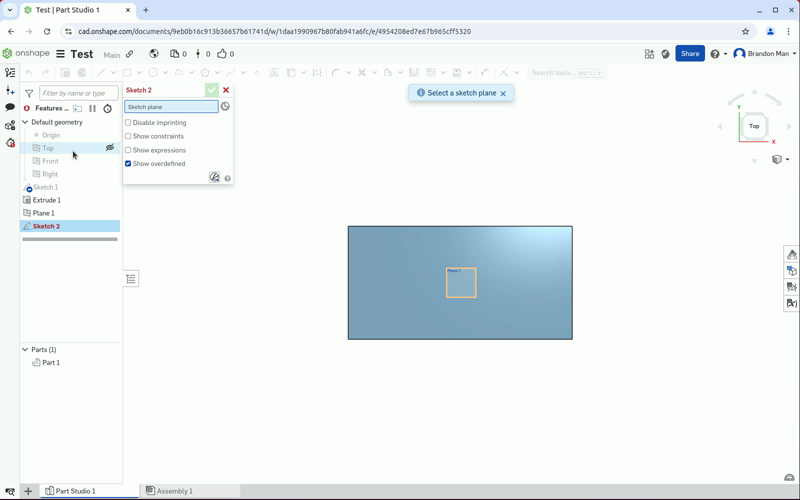
mouse_move(73, 215)
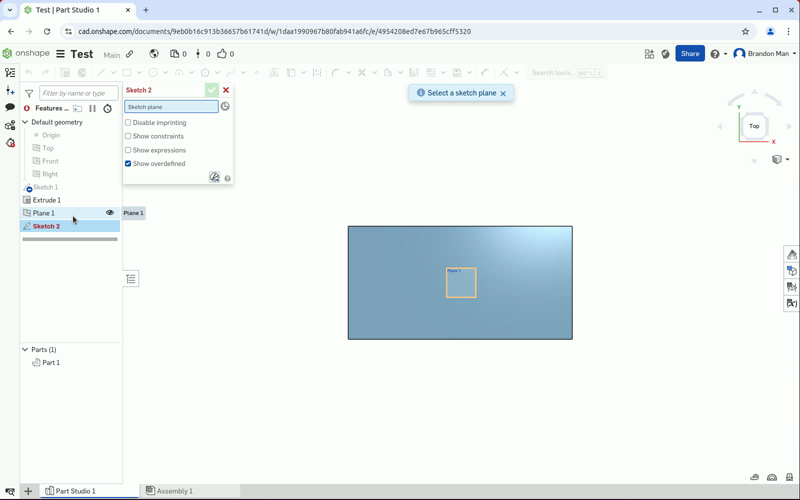
click(73, 215)
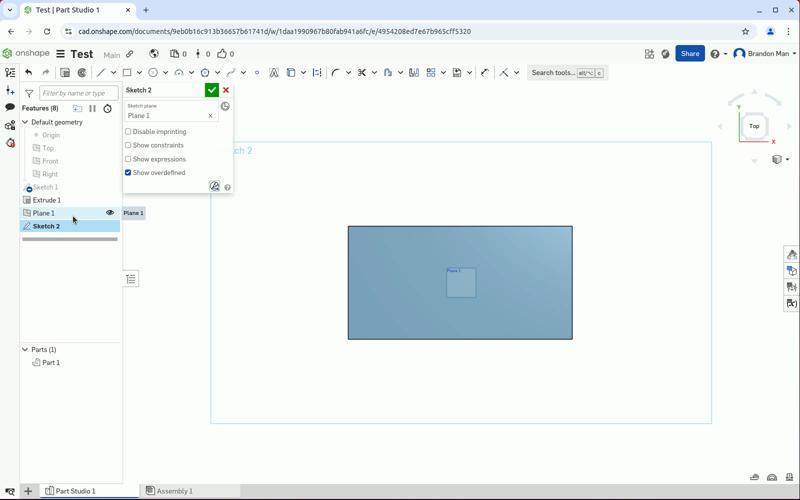
mouse_move(73, 352)
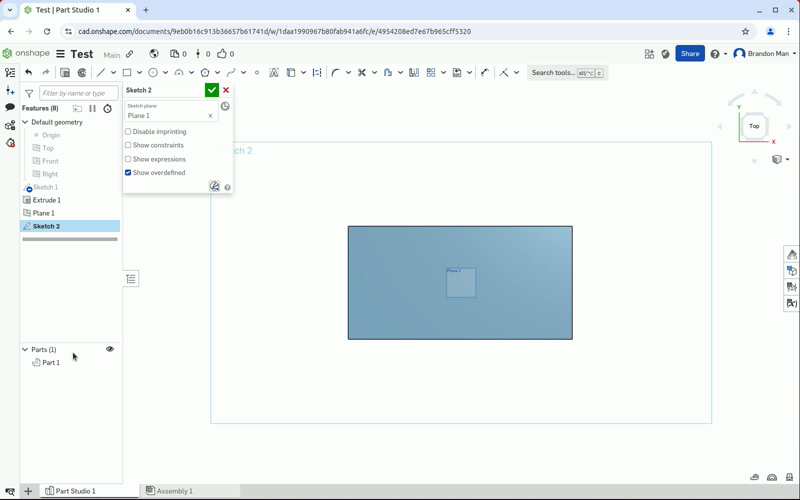
key(y)
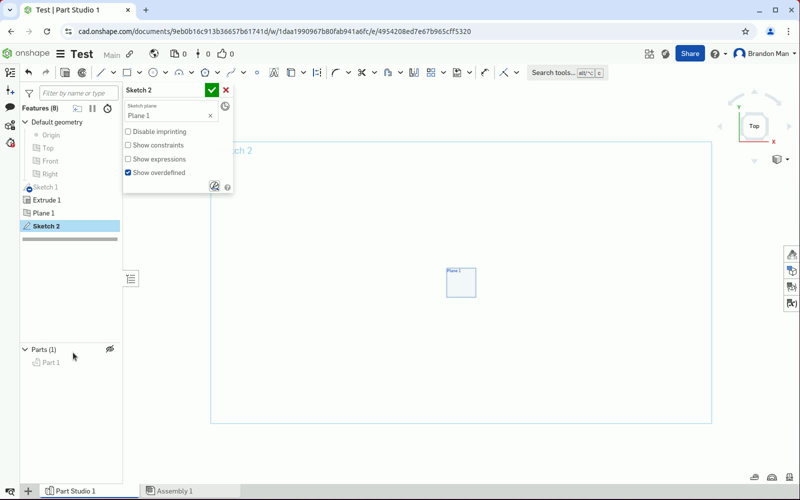
key(l)
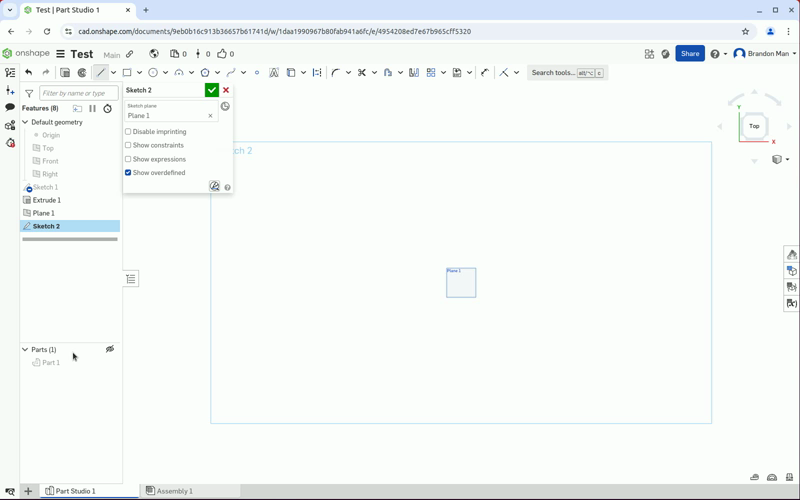
key_down(shift)
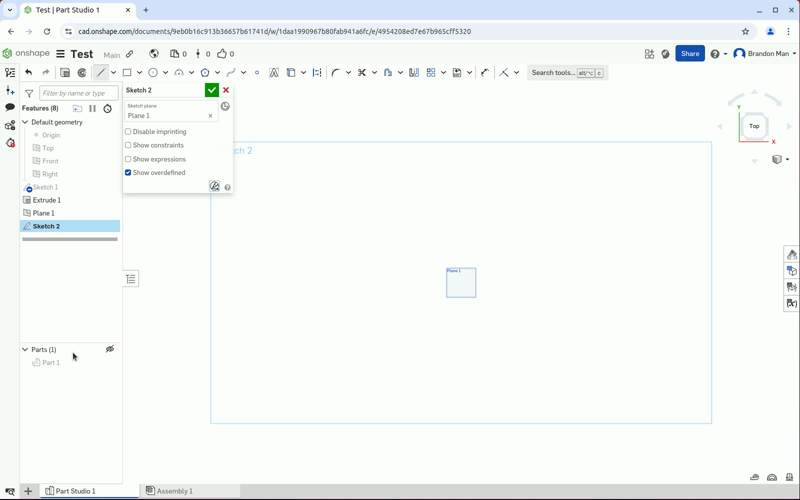
mouse_move(348, 339)
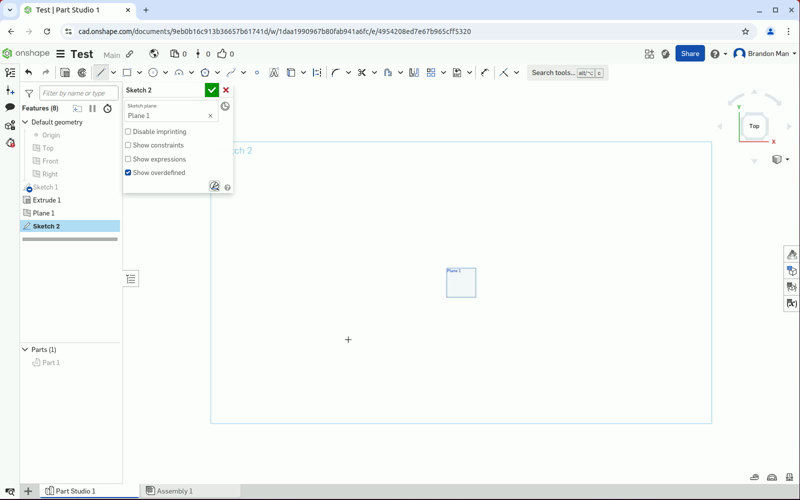
click(348, 339)
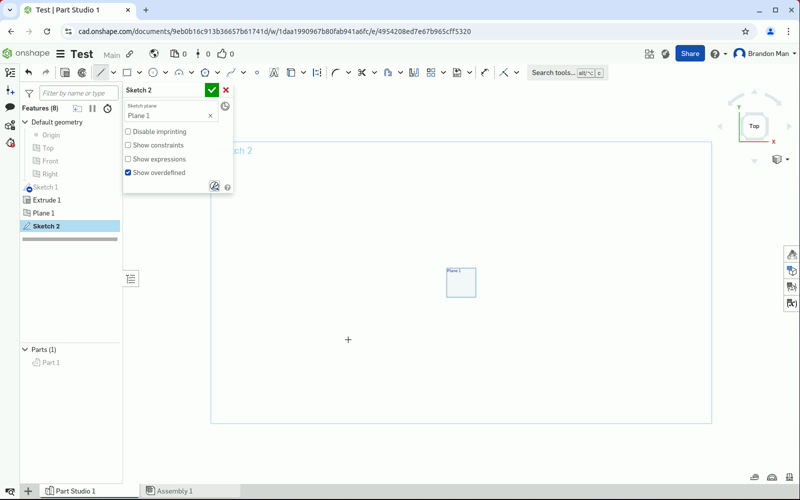
key_up(shift)
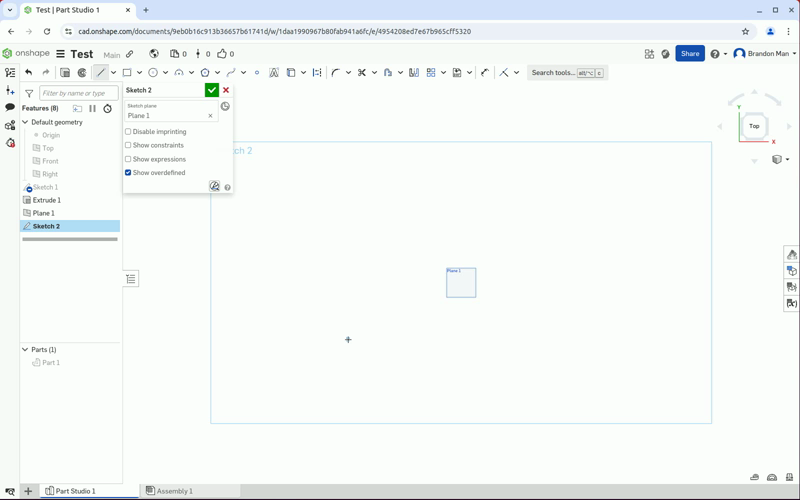
key_down(shift)
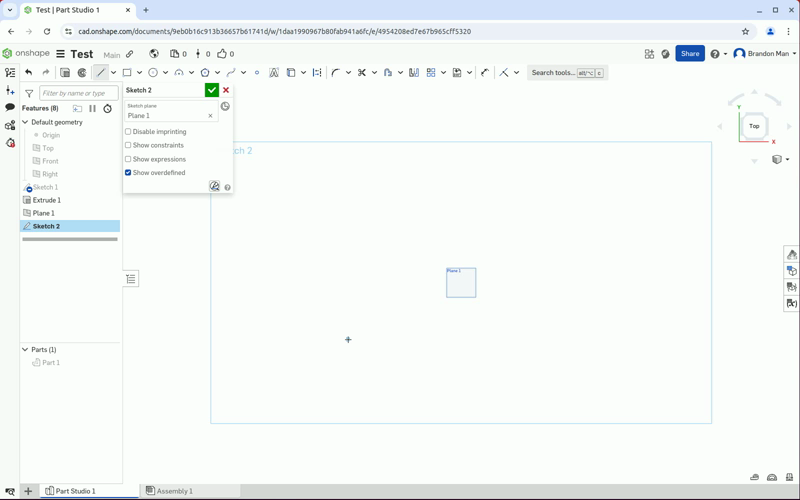
mouse_move(572, 339)
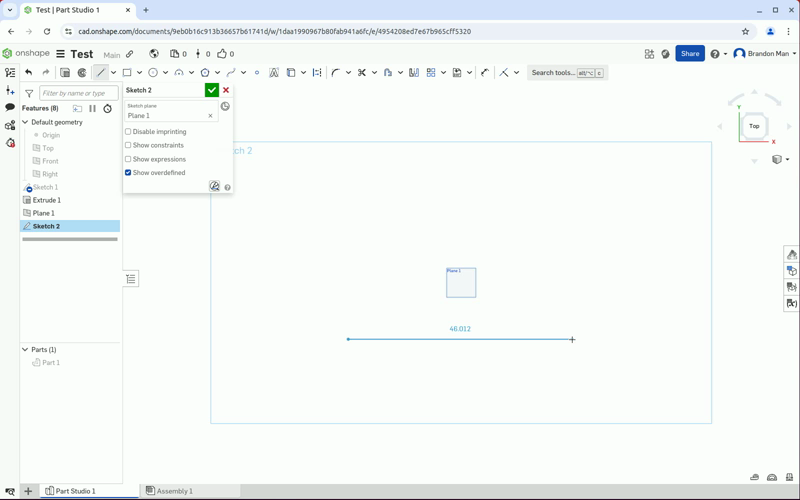
click(572, 339)
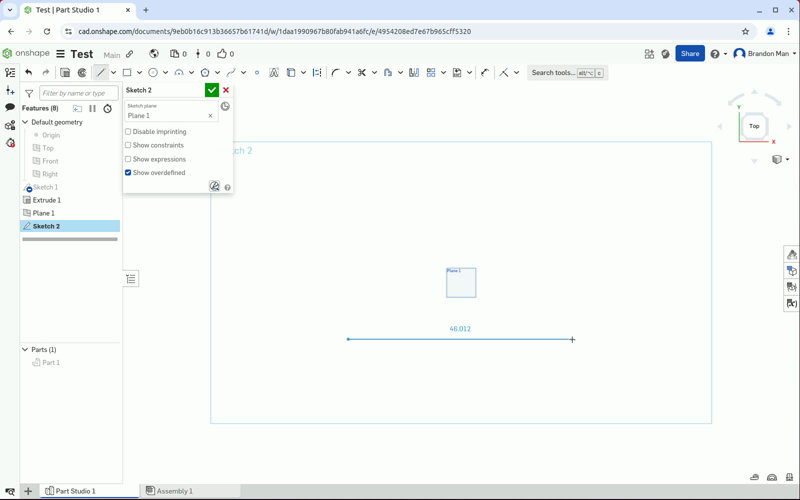
key_up(shift)
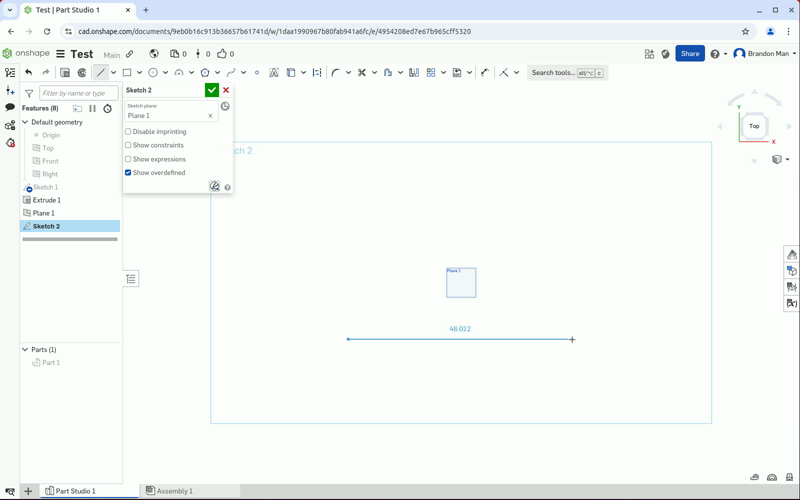
key_down(shift)
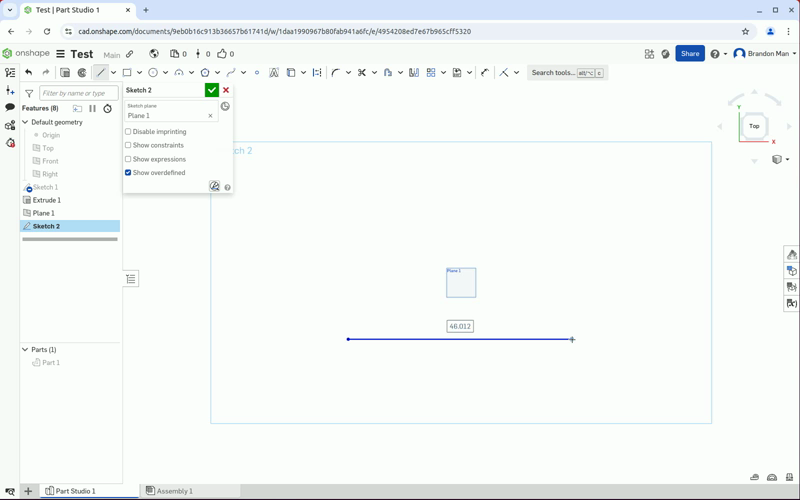
mouse_move(589, 339)
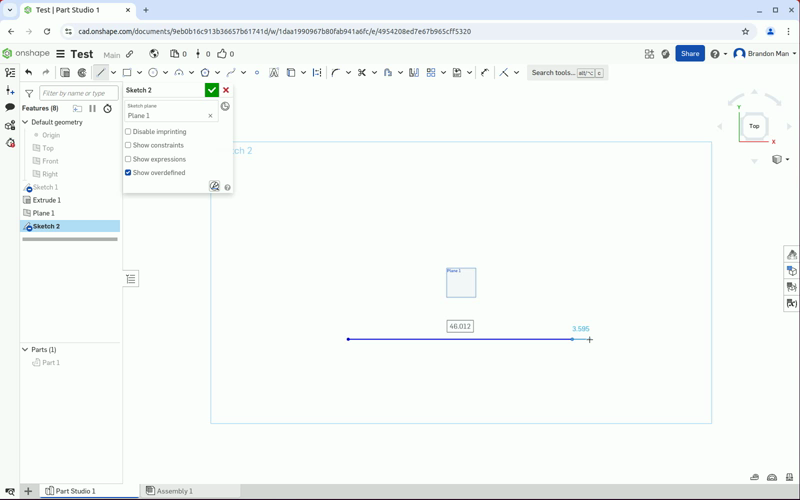
mouse_move(572, 332)
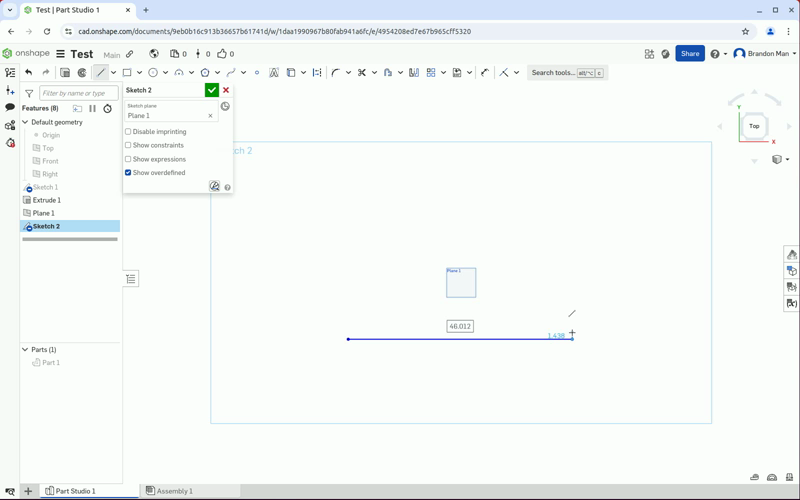
scroll(6)
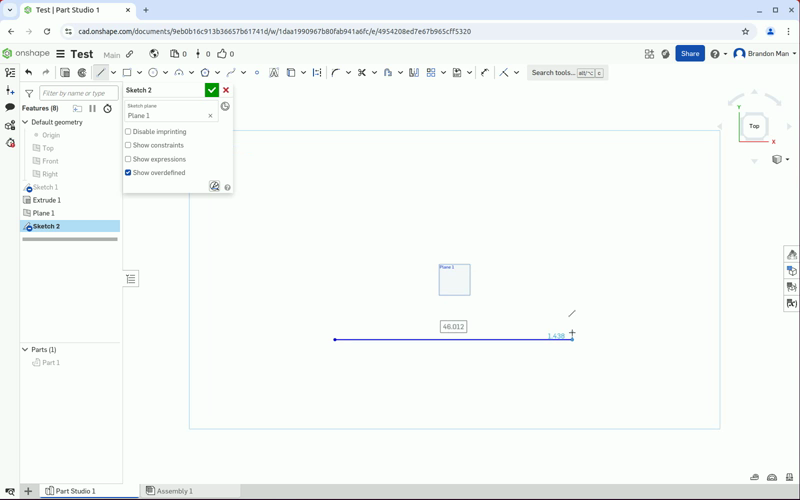
scroll(6)
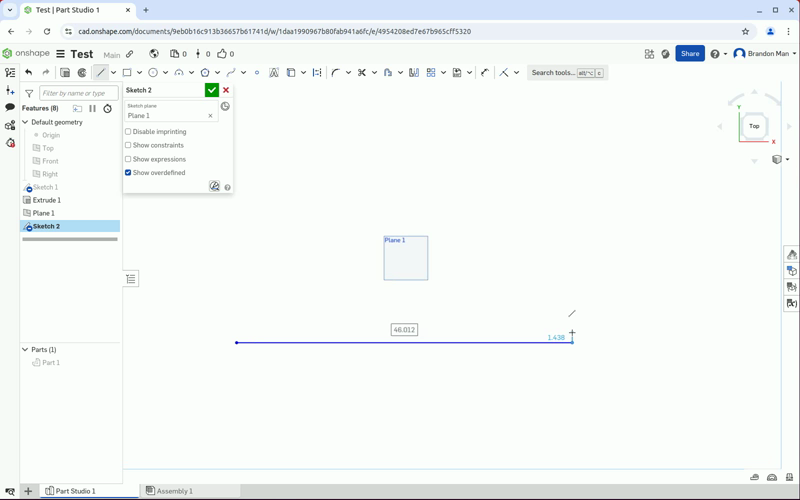
scroll(6)
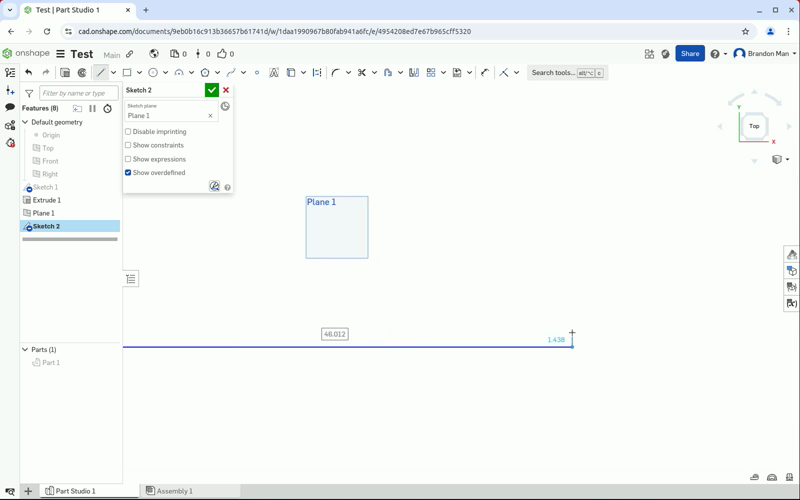
scroll(6)
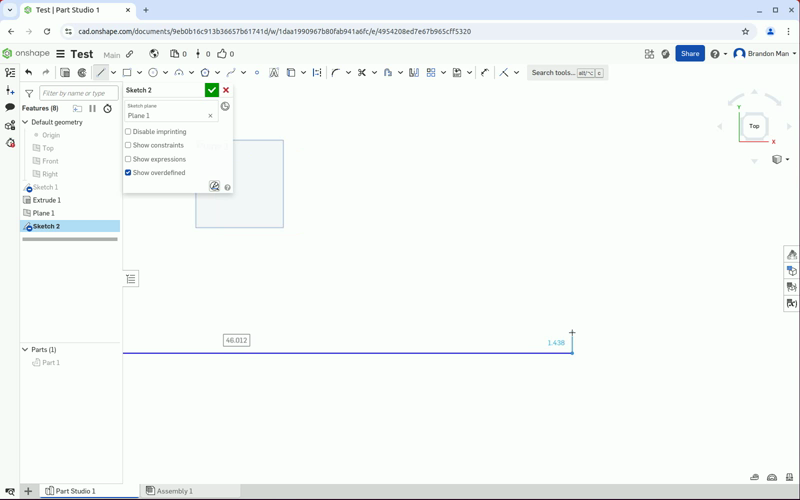
scroll(6)
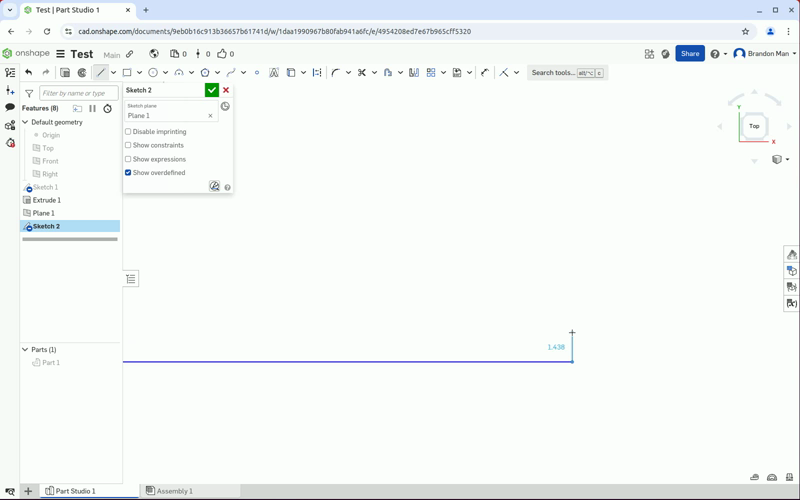
scroll(6)
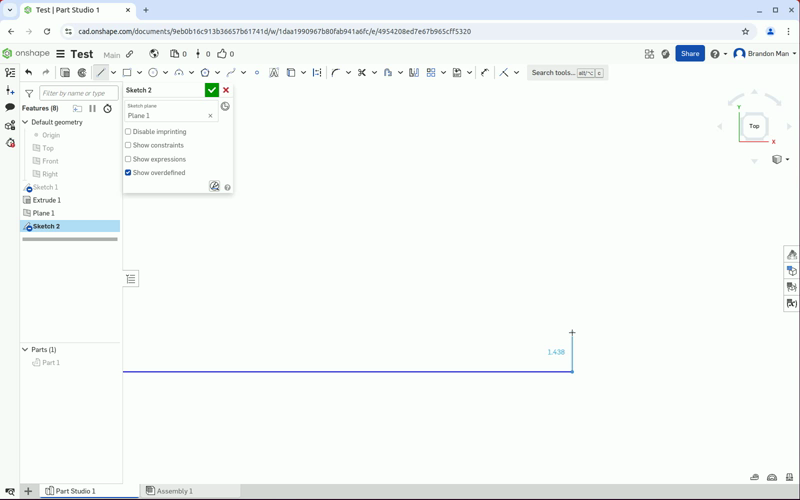
scroll(6)
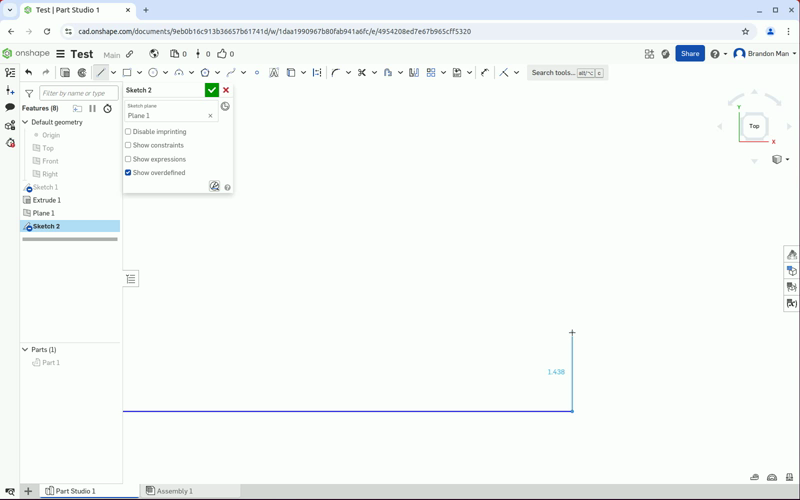
click(572, 332)
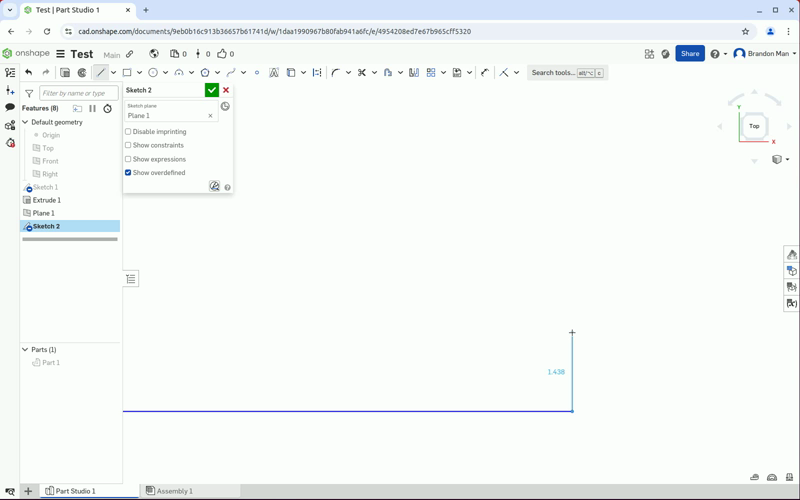
scroll(-6)
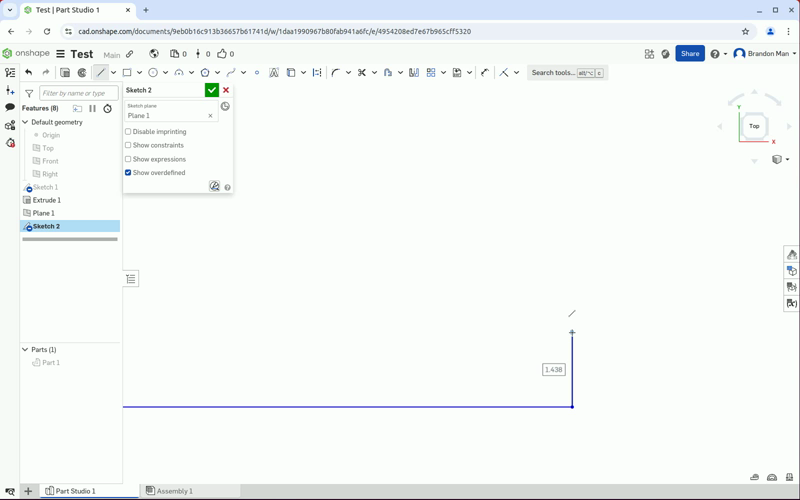
scroll(-6)
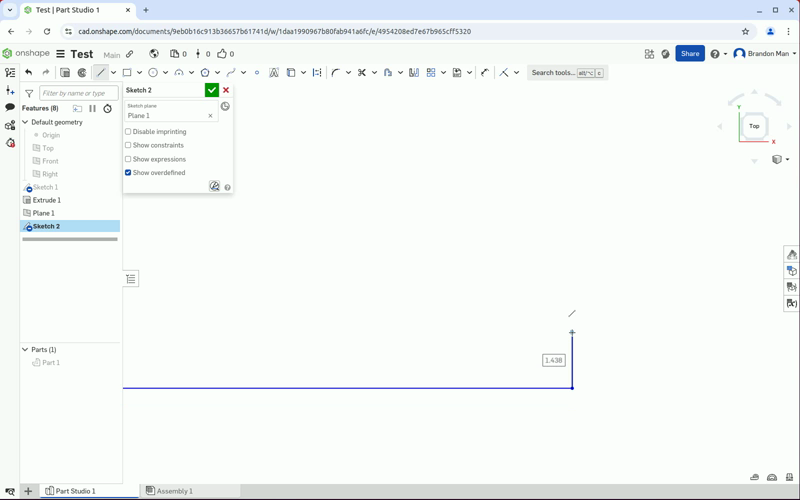
scroll(-6)
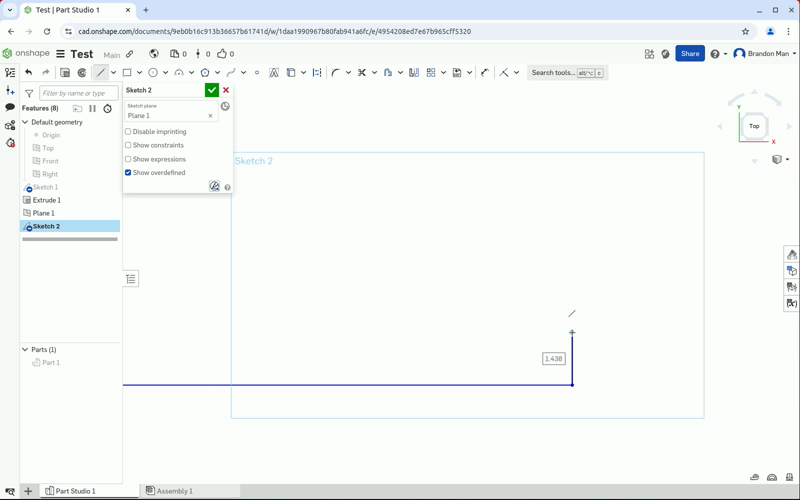
scroll(-6)
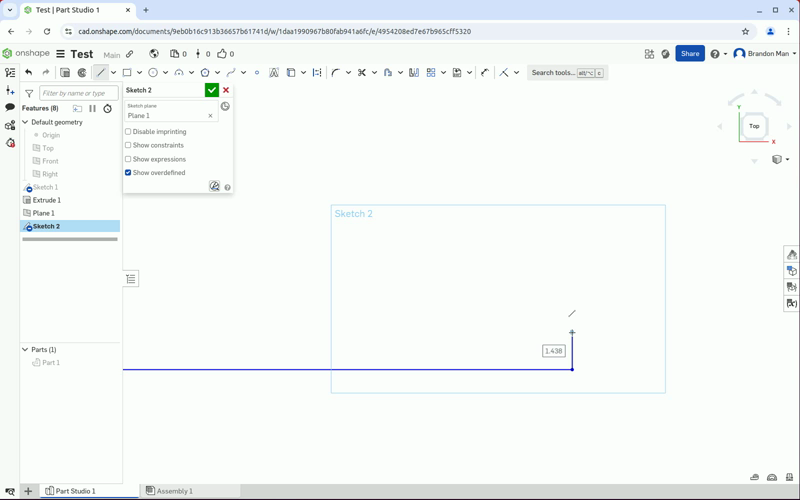
scroll(-6)
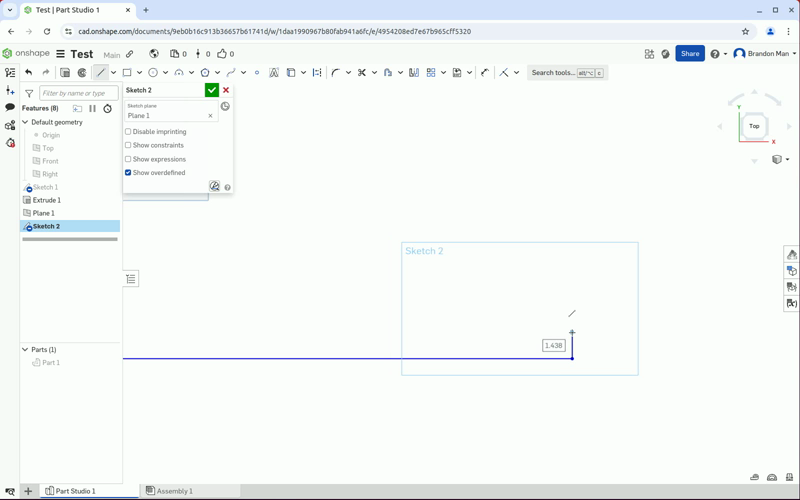
scroll(-6)
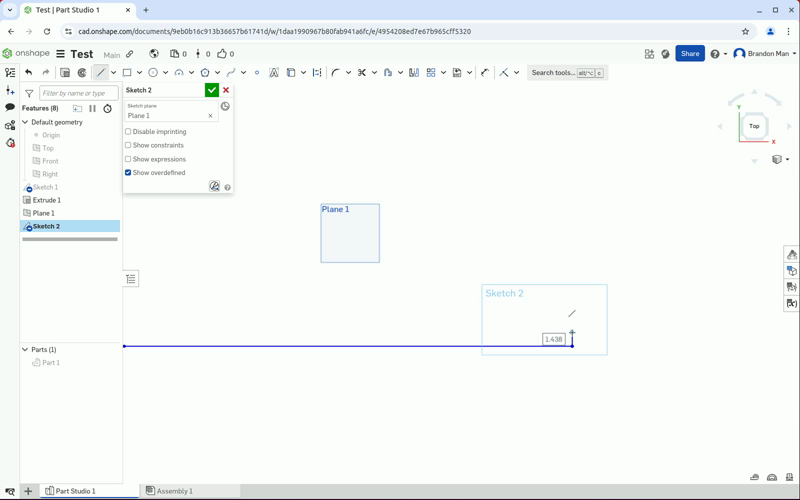
scroll(-6)
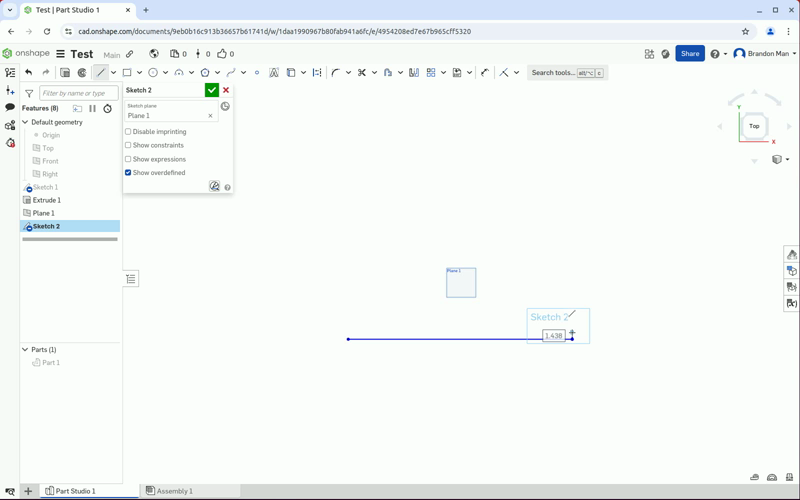
key_up(shift)
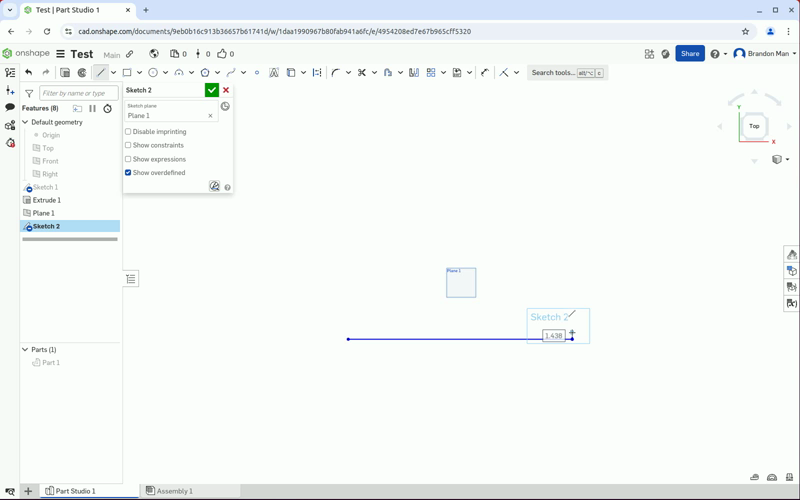
key_down(shift)
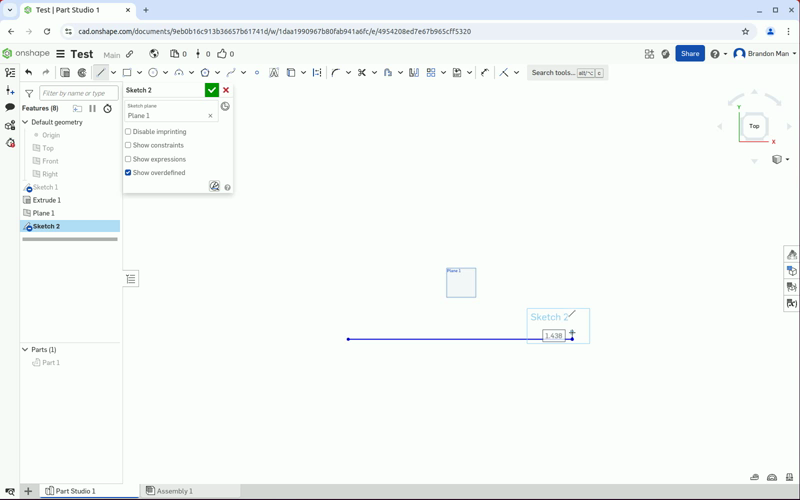
mouse_move(348, 332)
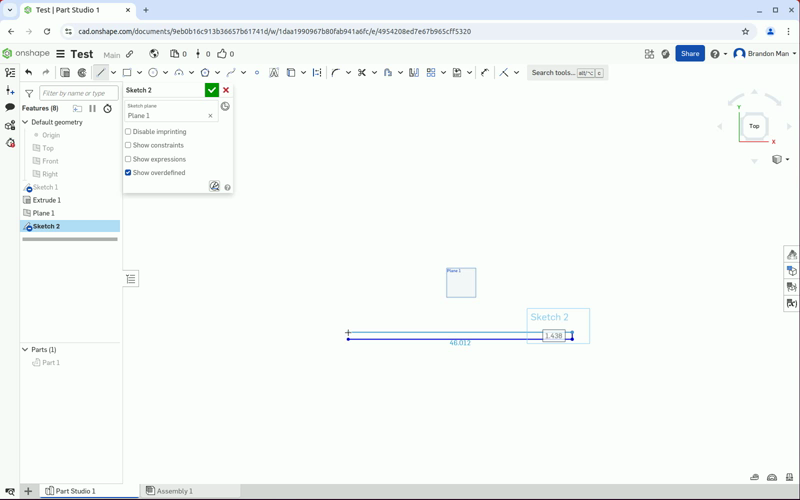
click(348, 332)
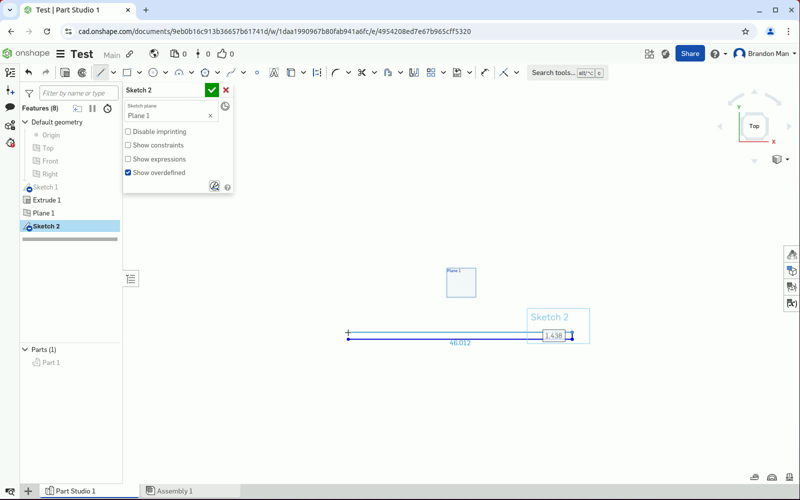
key_up(shift)
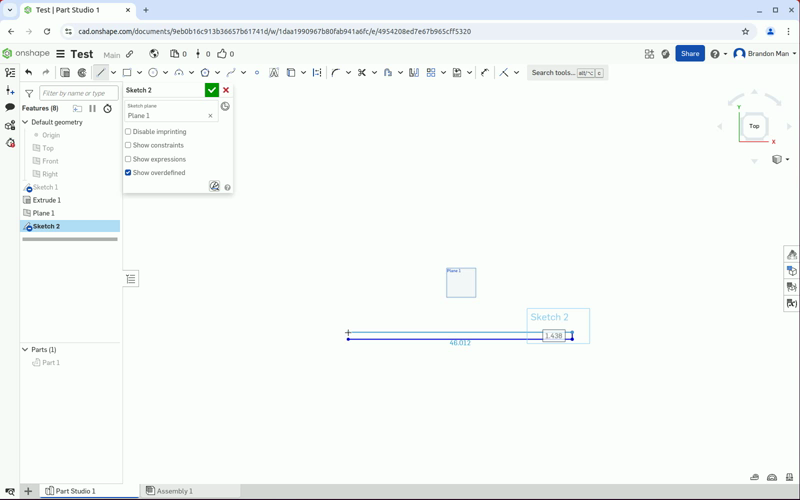
mouse_move(378, 332)
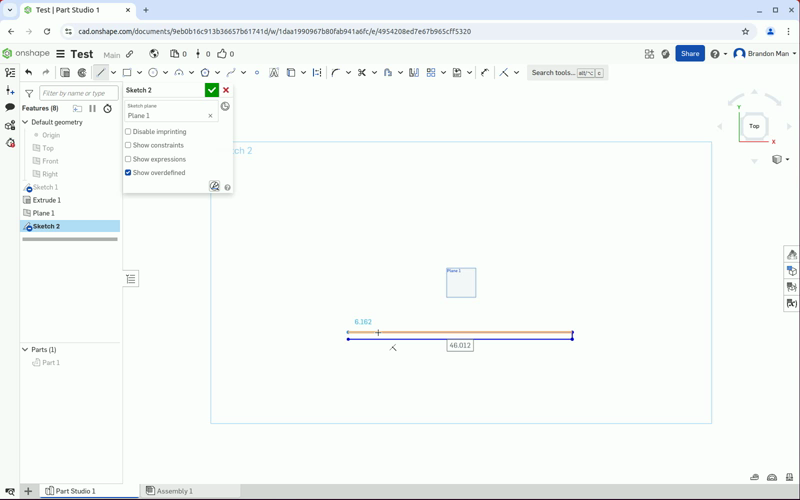
key_down(shift)
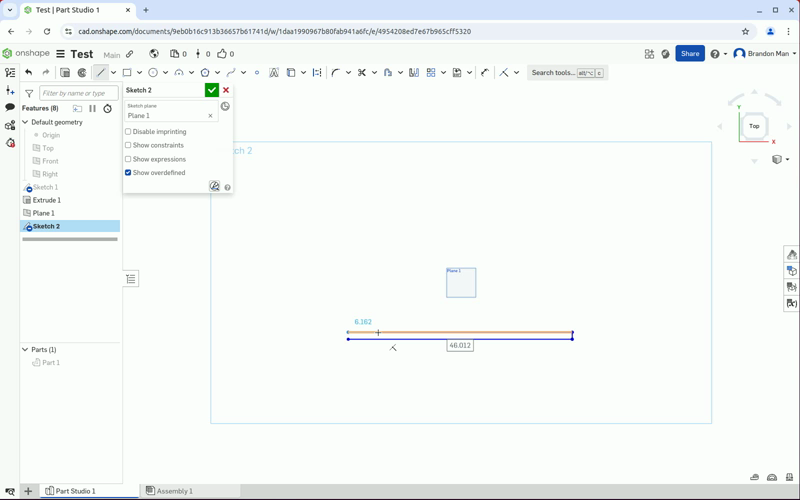
mouse_move(348, 339)
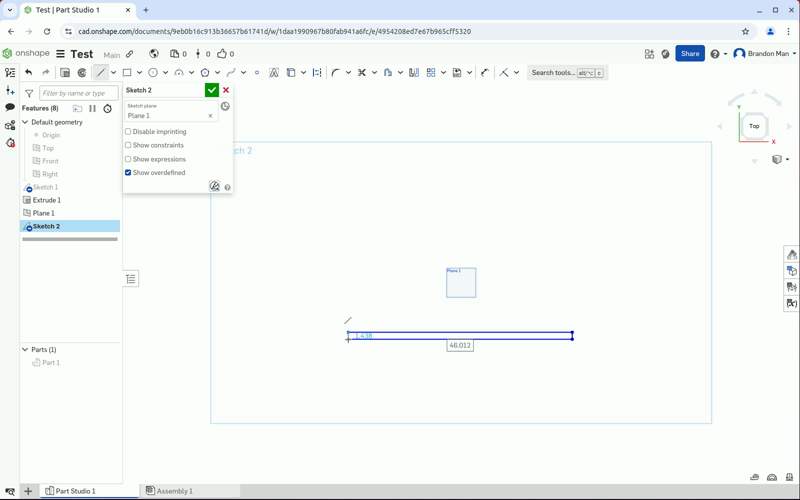
scroll(6)
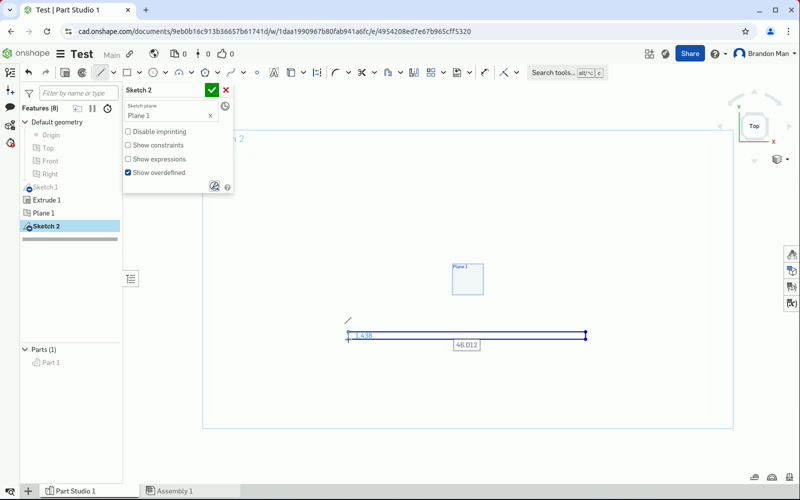
scroll(6)
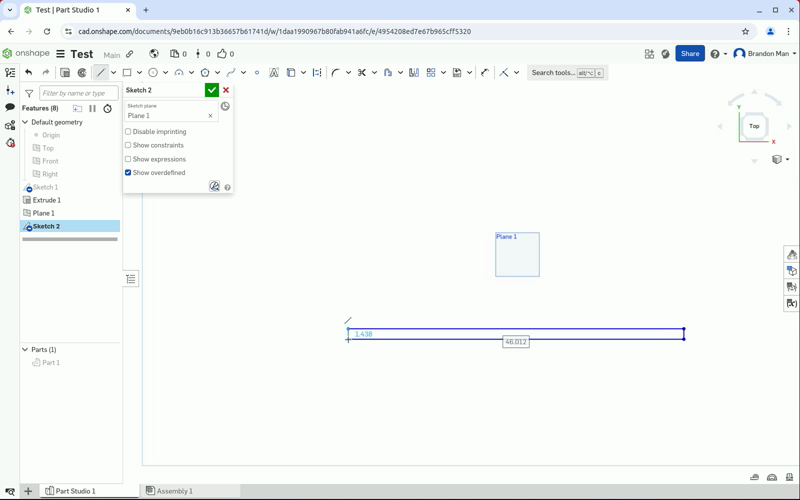
scroll(6)
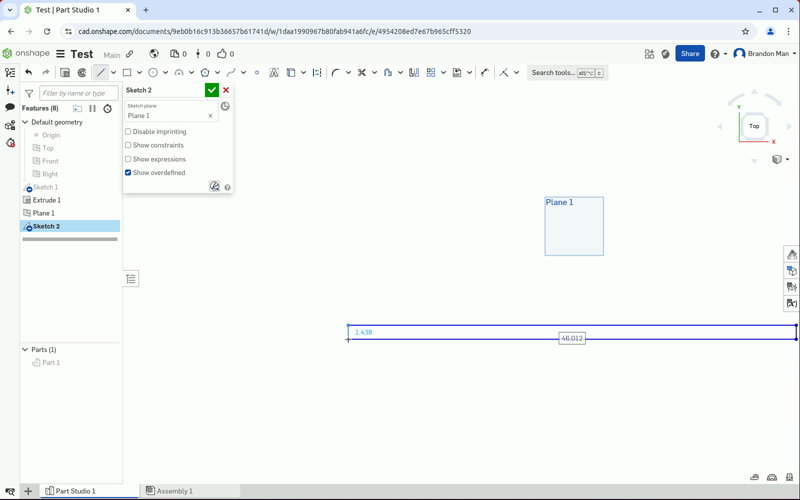
scroll(6)
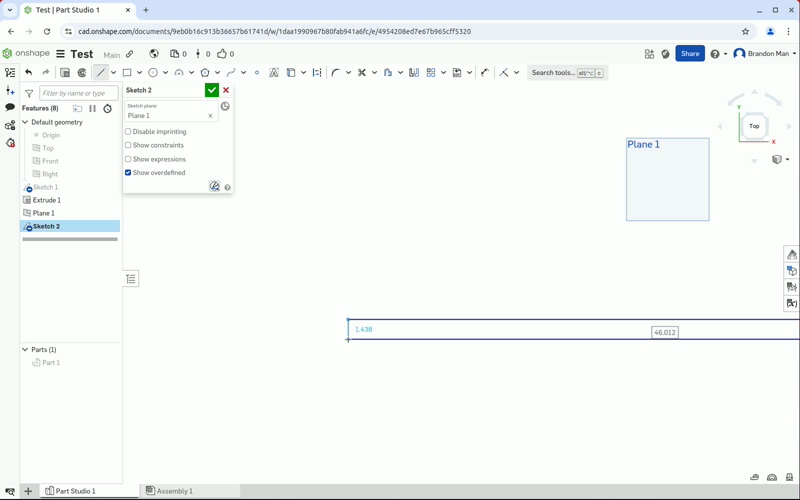
scroll(6)
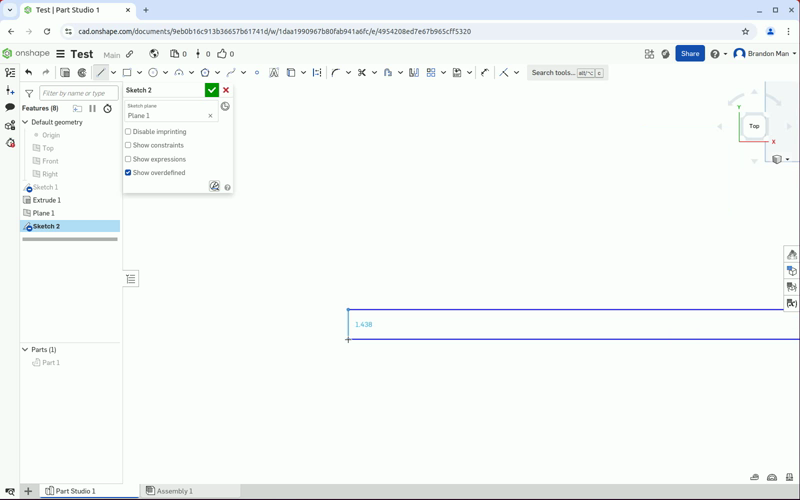
scroll(6)
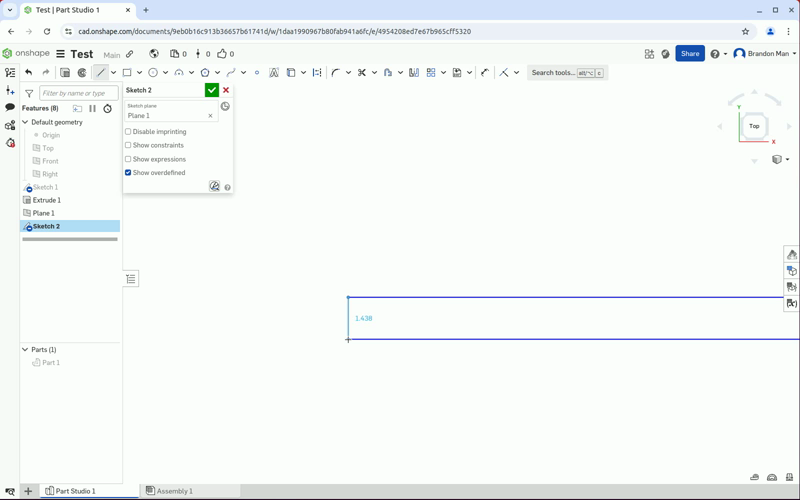
scroll(6)
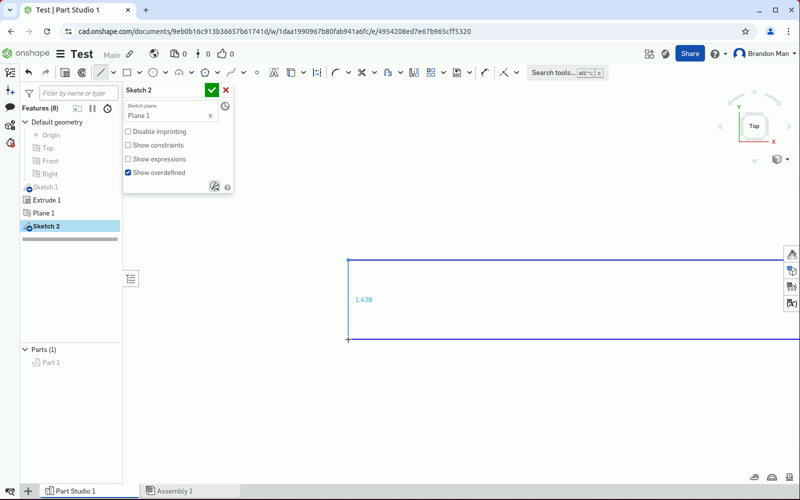
key_up(shift)
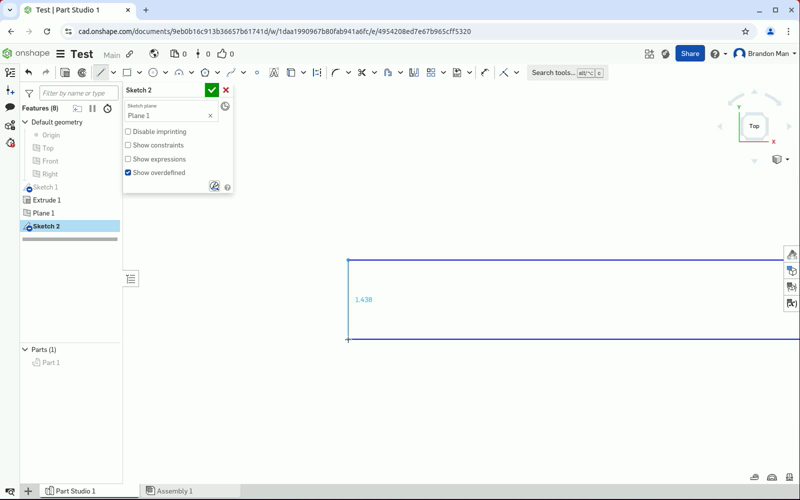
click(348, 339)
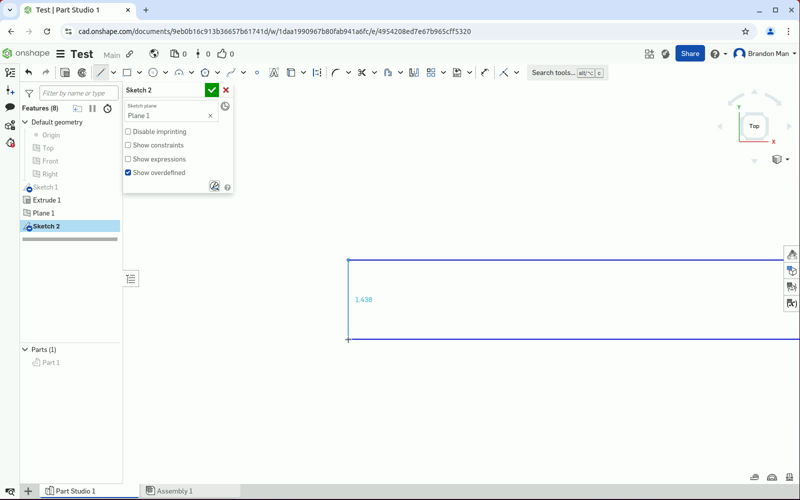
scroll(-6)
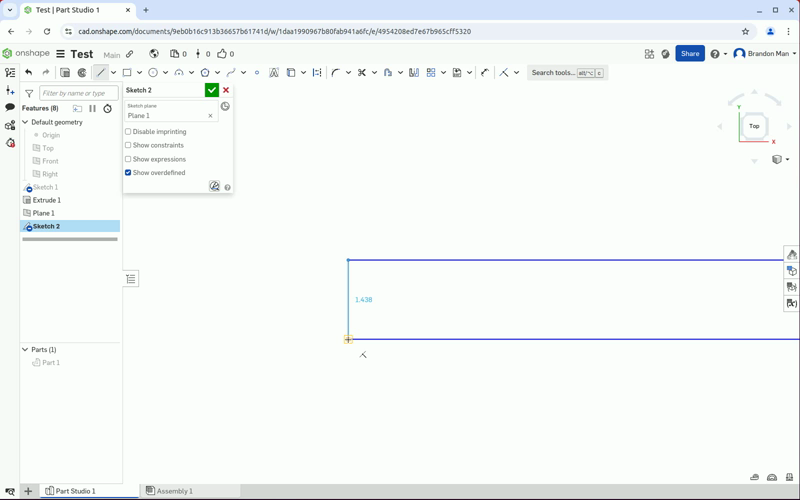
scroll(-6)
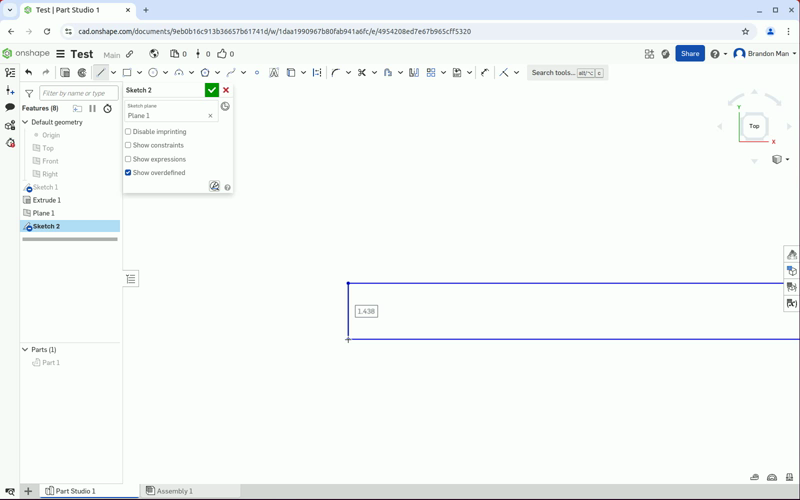
scroll(-6)
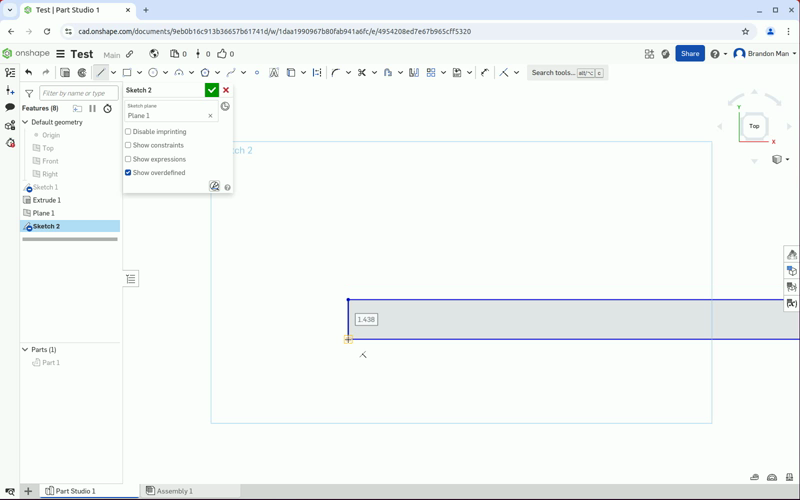
scroll(-6)
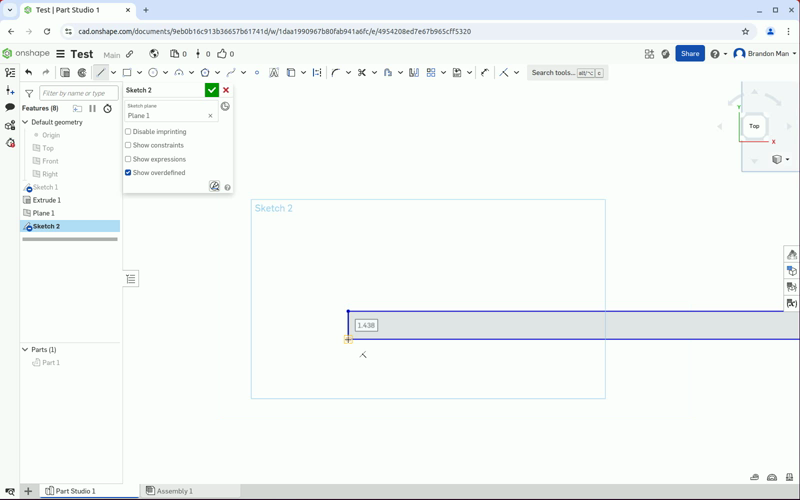
scroll(-6)
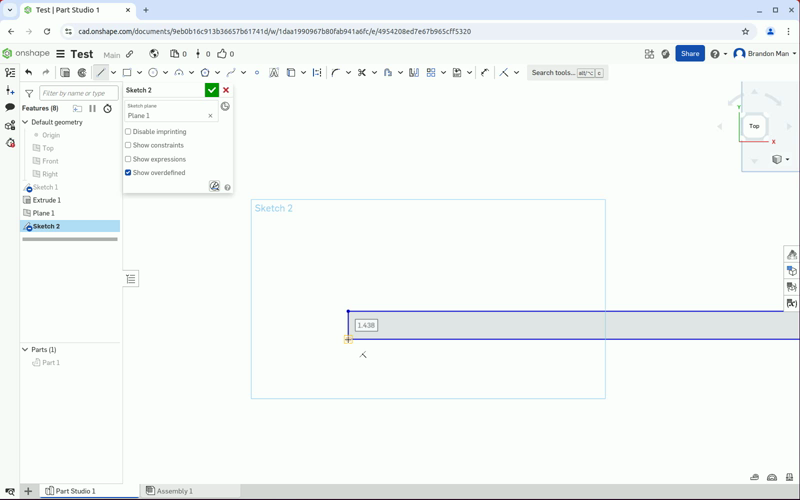
scroll(-6)
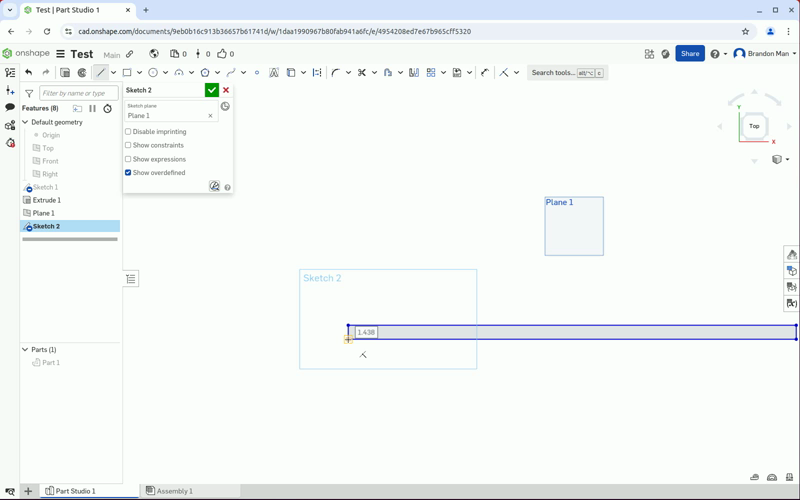
scroll(-6)
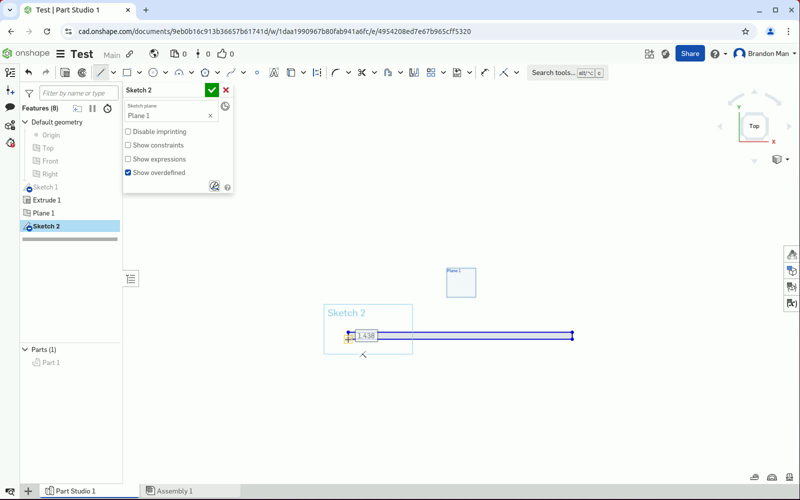
key(esc)
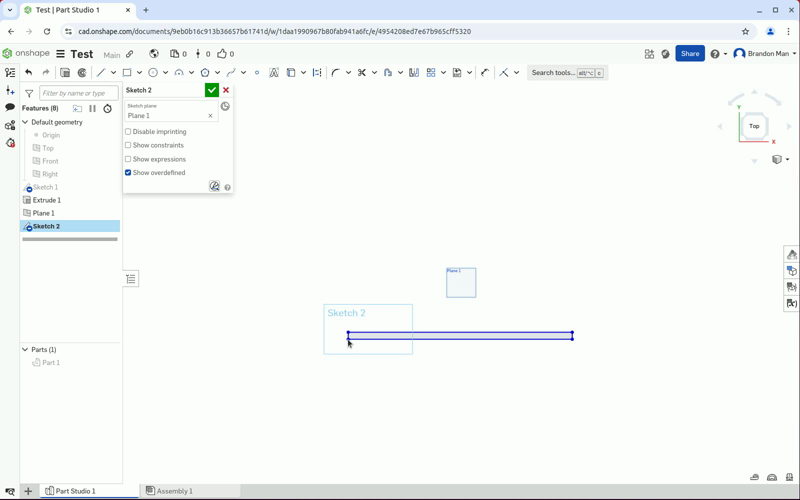
mouse_move(411, 337)
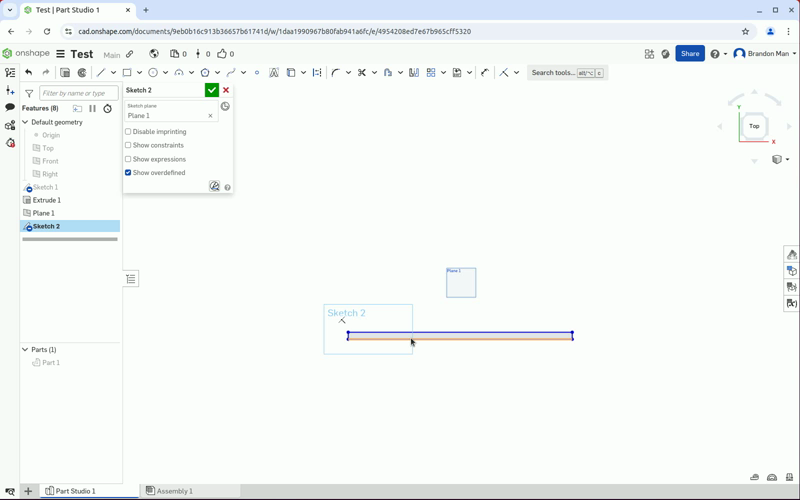
scroll(6)
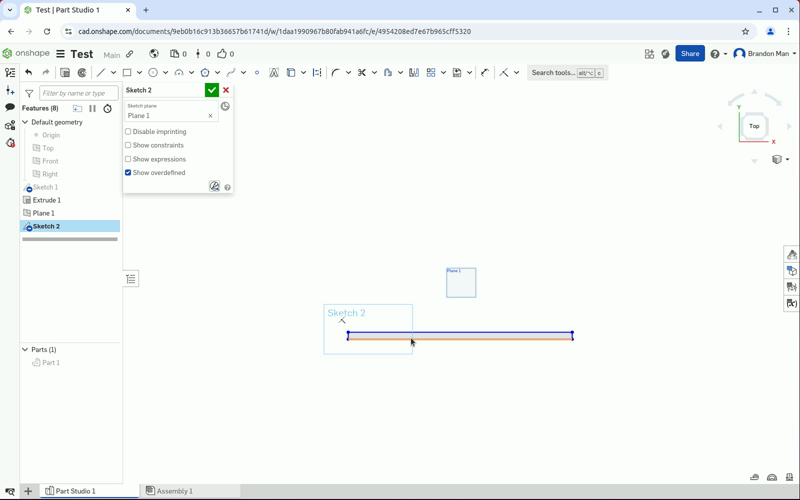
scroll(6)
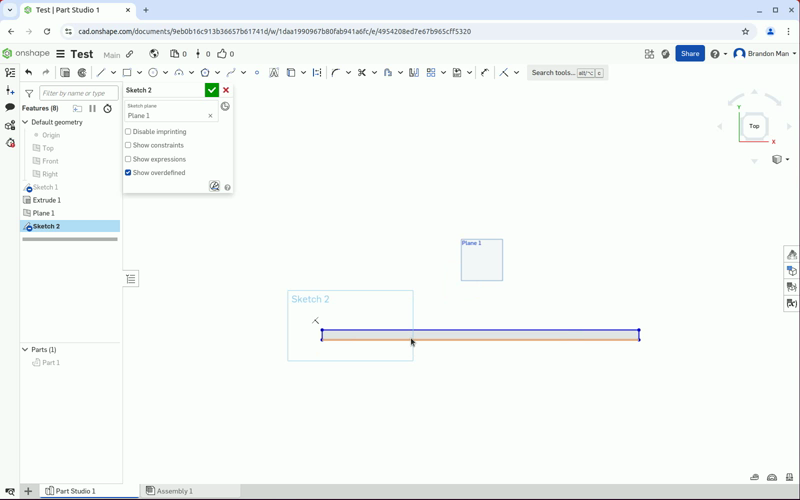
scroll(6)
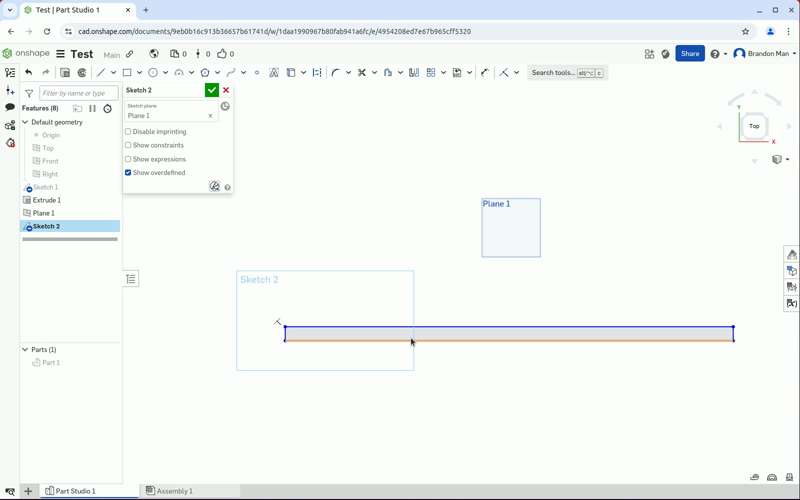
scroll(6)
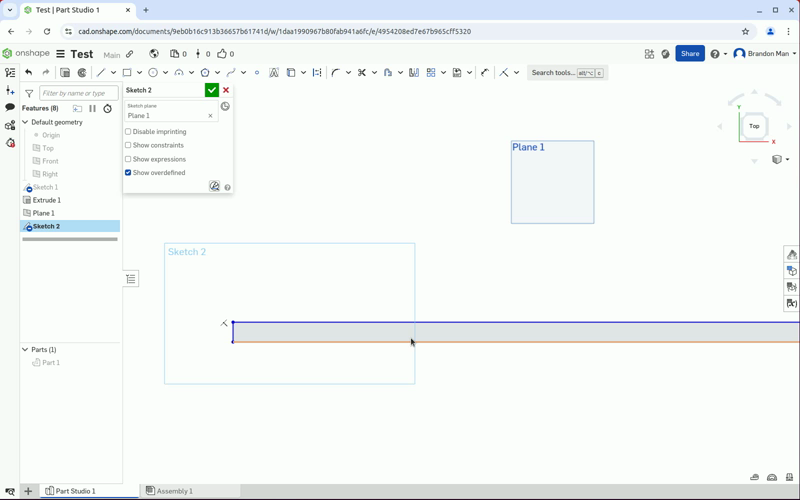
scroll(6)
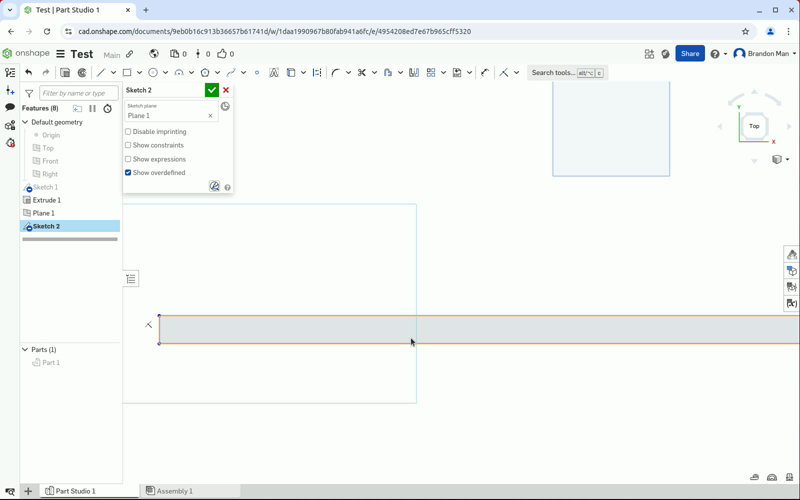
scroll(6)
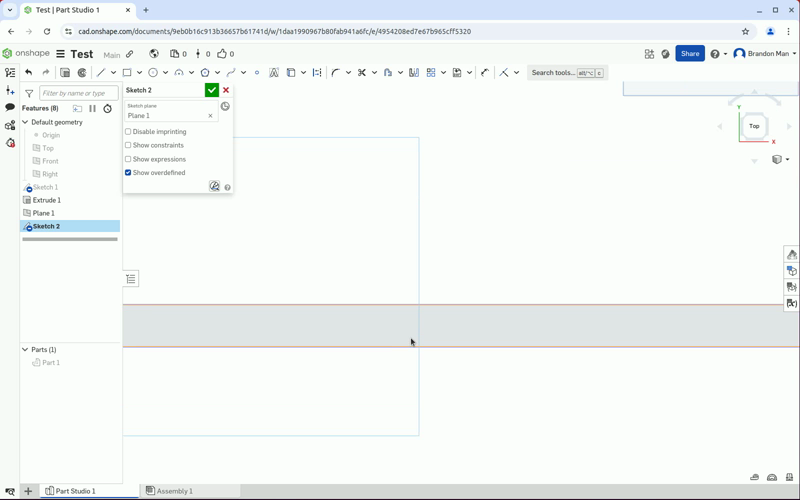
scroll(6)
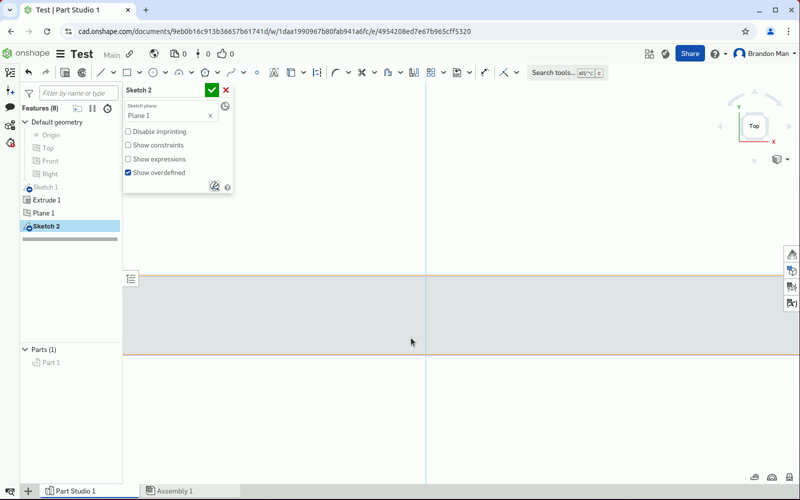
click(411, 337)
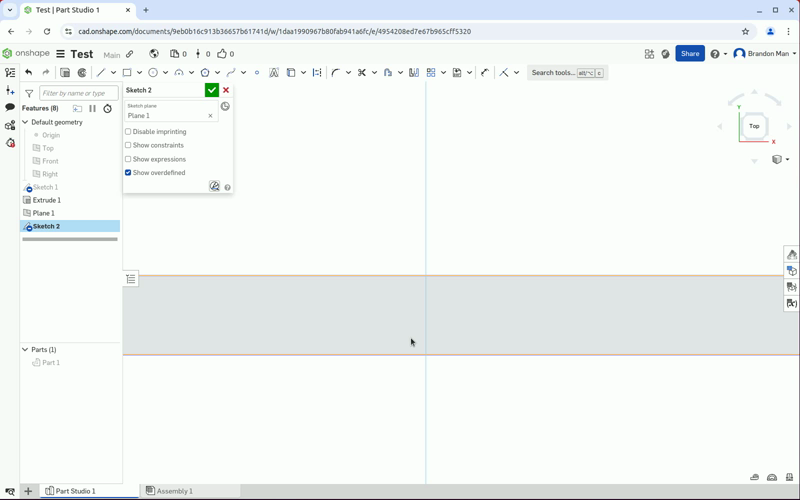
scroll(-6)
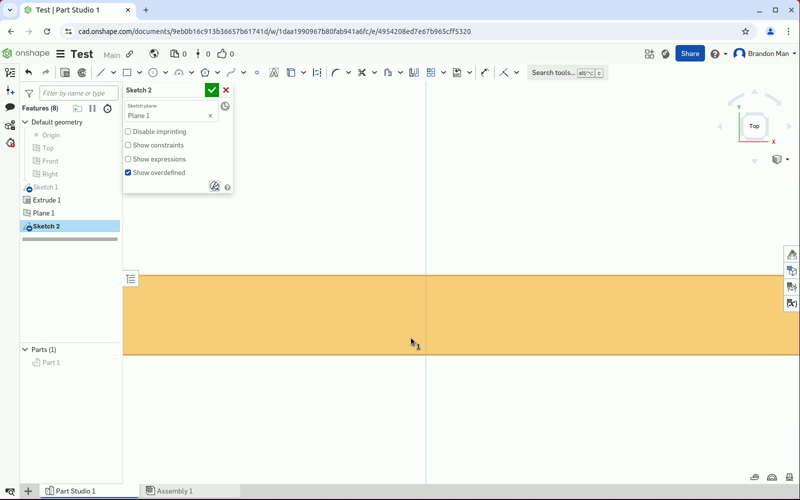
scroll(-6)
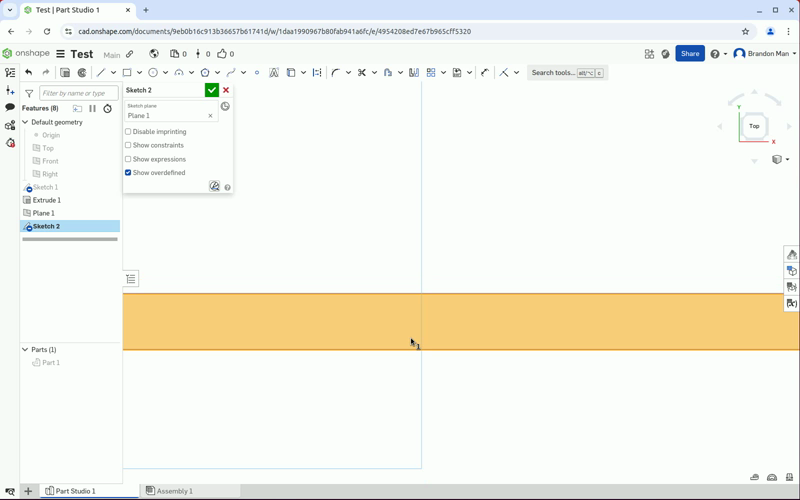
scroll(-6)
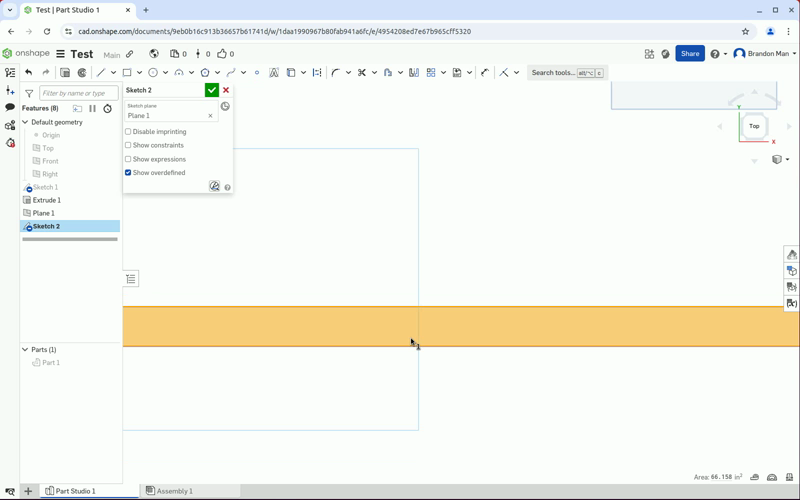
scroll(-6)
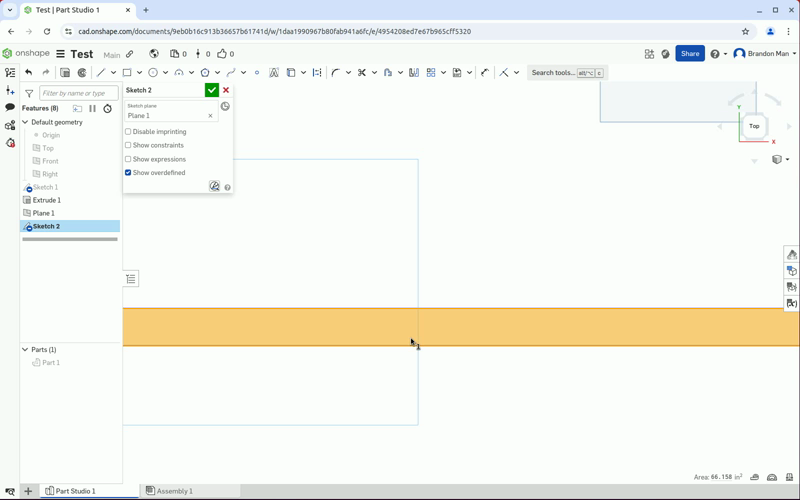
scroll(-6)
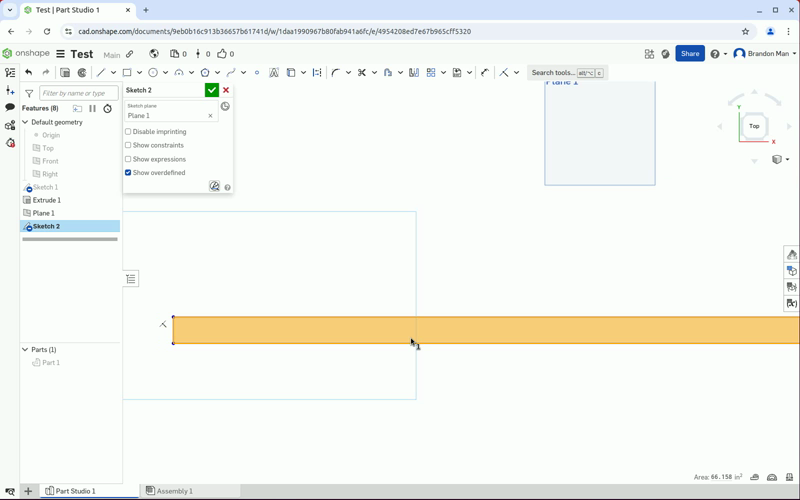
scroll(-6)
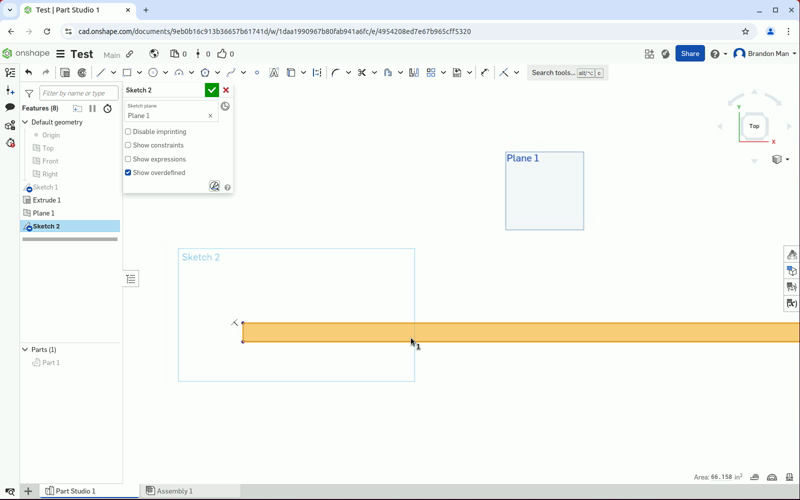
scroll(-6)
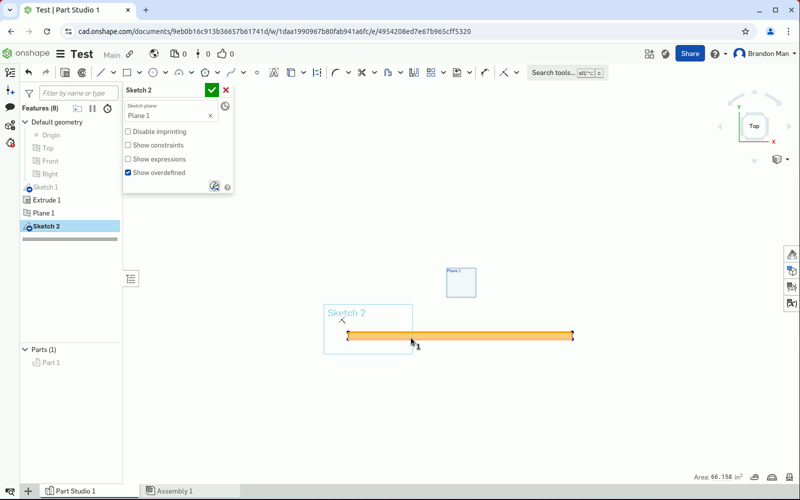
mouse_move(73, 352)
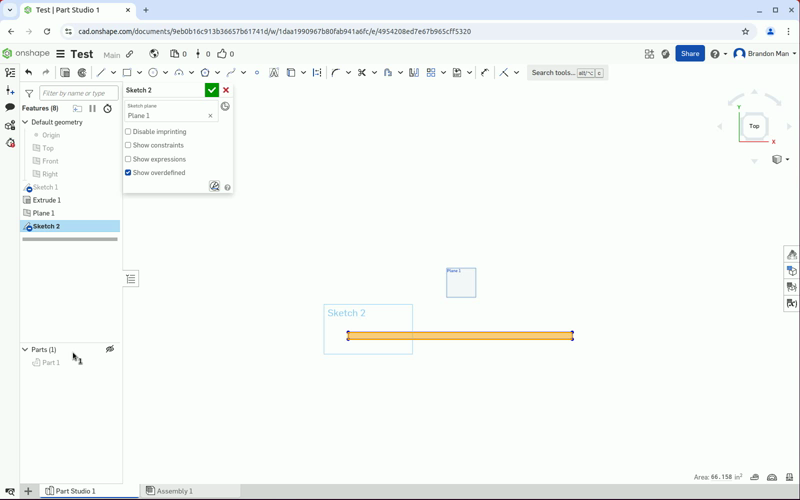
key(shift+y)
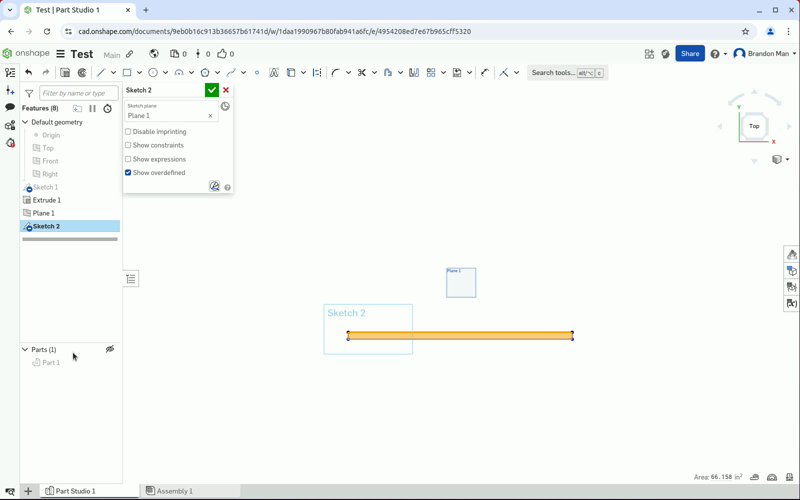
key(shift+e)
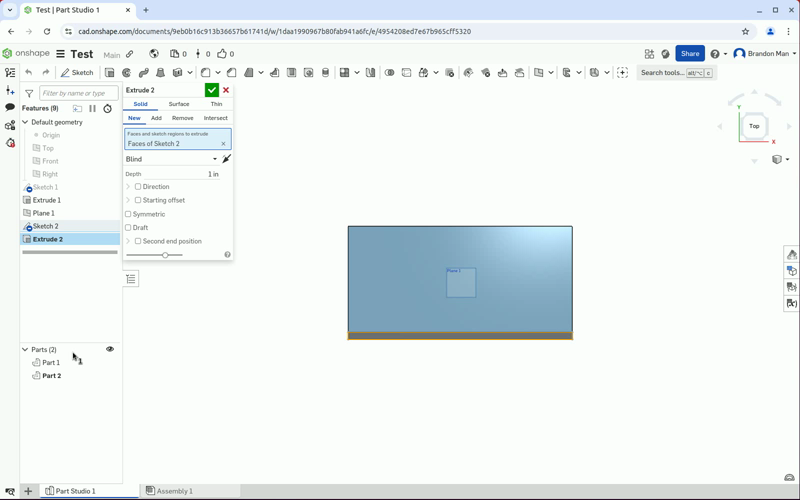
mouse_move(143, 106)
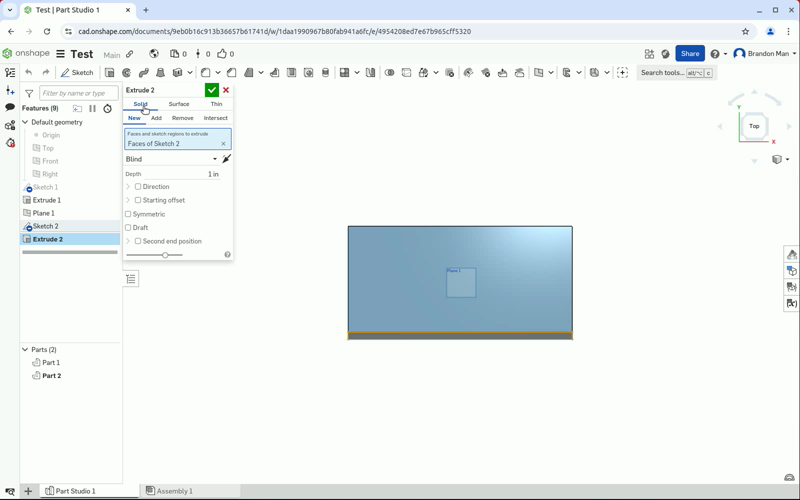
click(143, 106)
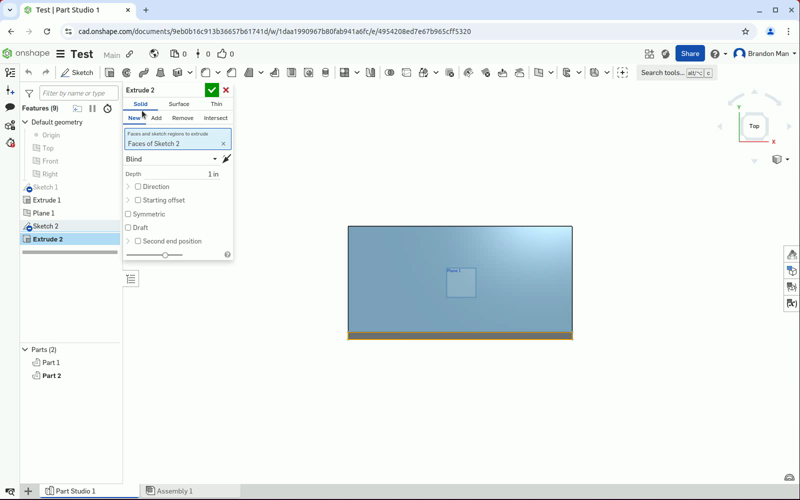
mouse_move(137, 120)
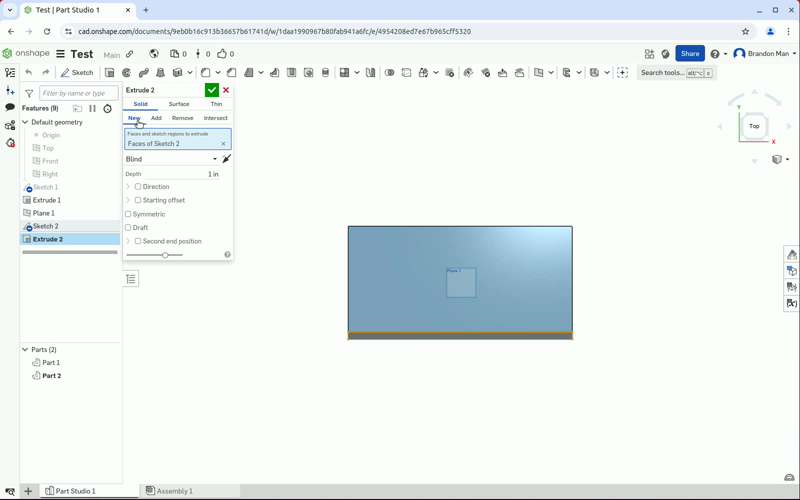
click(137, 120)
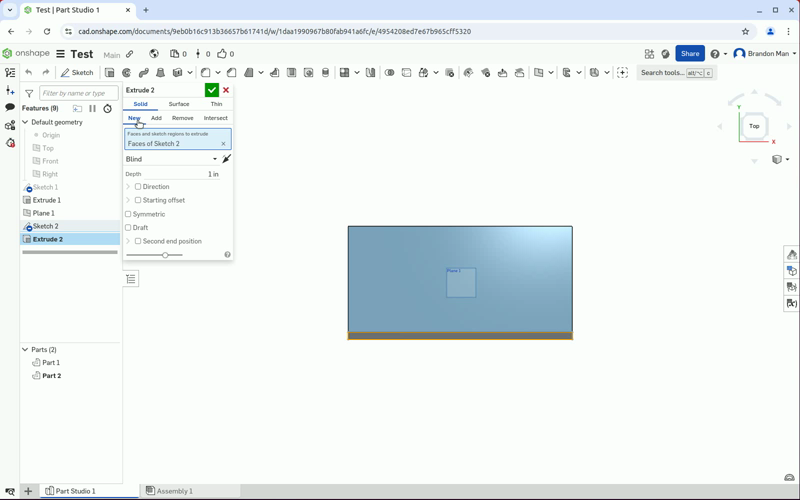
key(tab, 4)
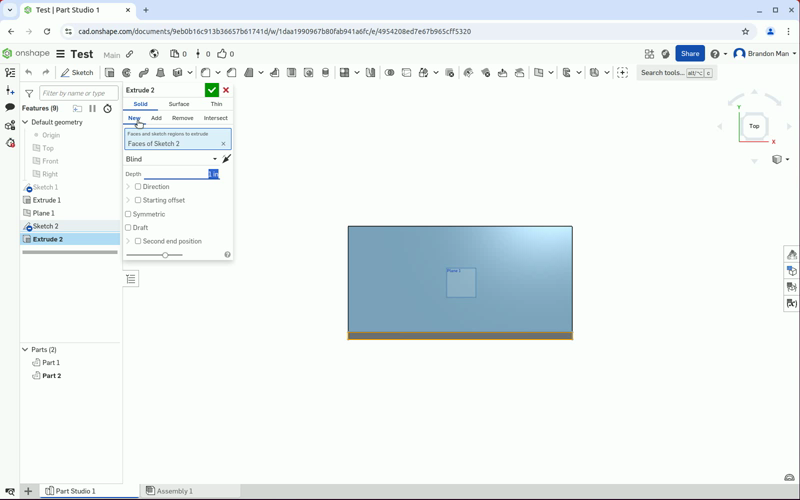
text(0.722)
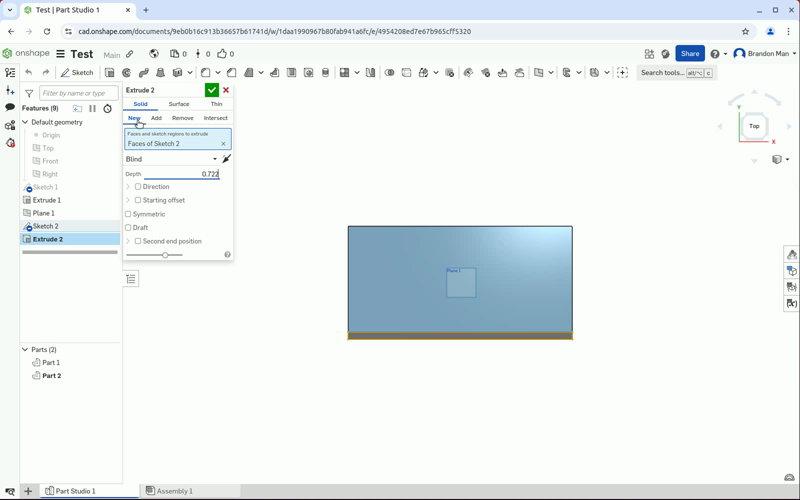
key(enter)
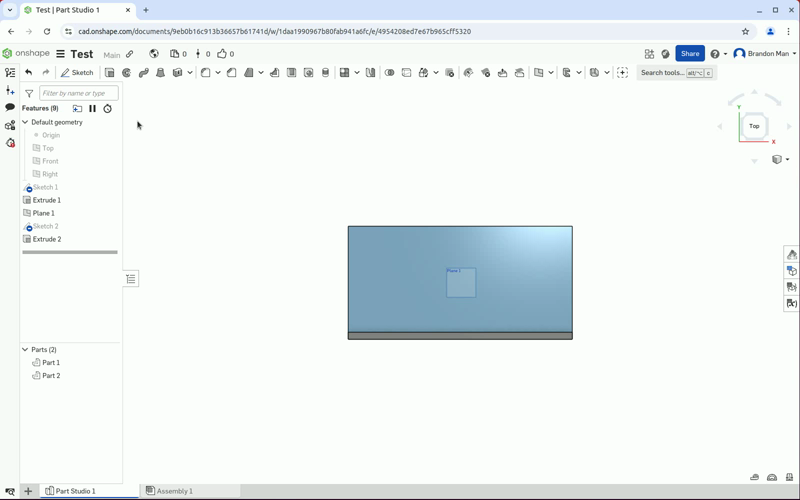
key(shift+h)
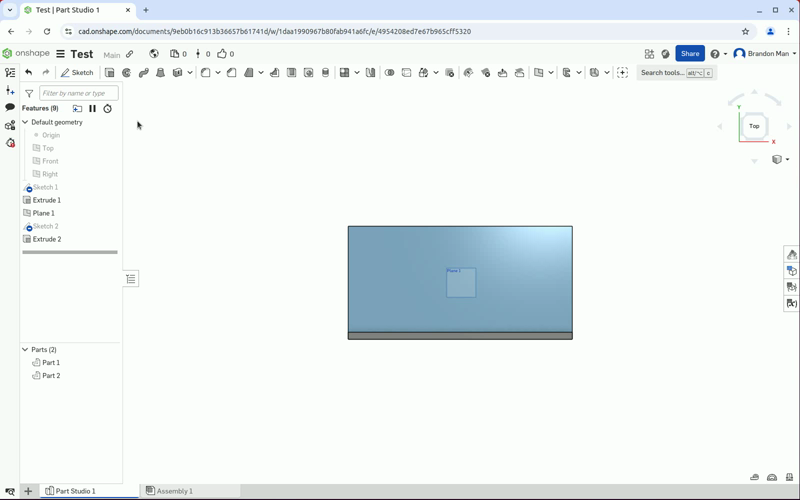
key(shift+h)
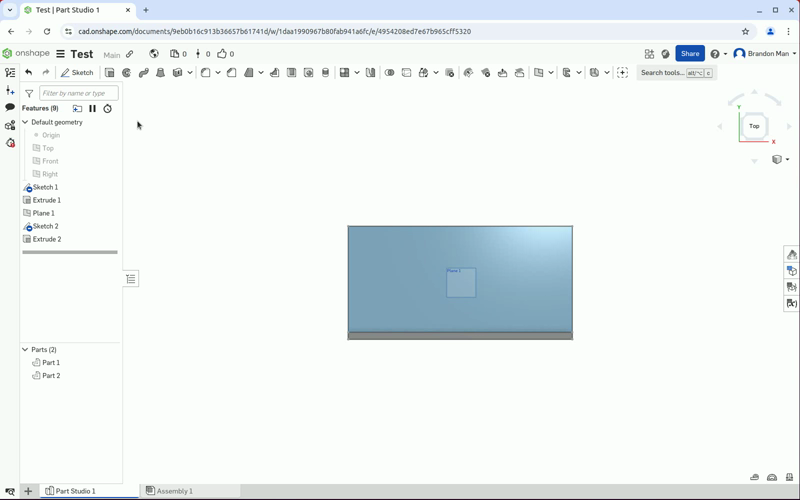
key(shift+7)
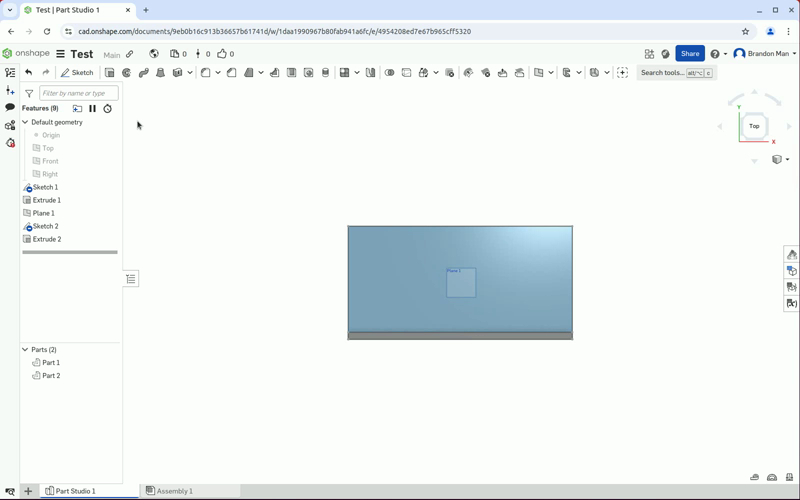
key(up, 3)
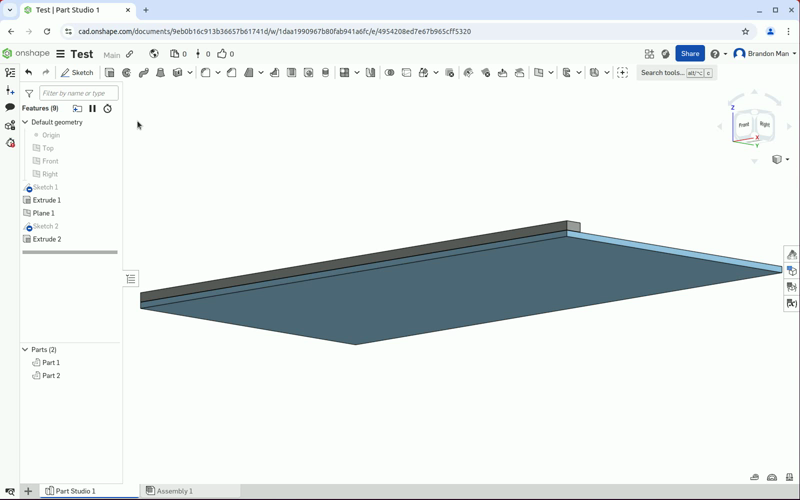
key(left, 3)
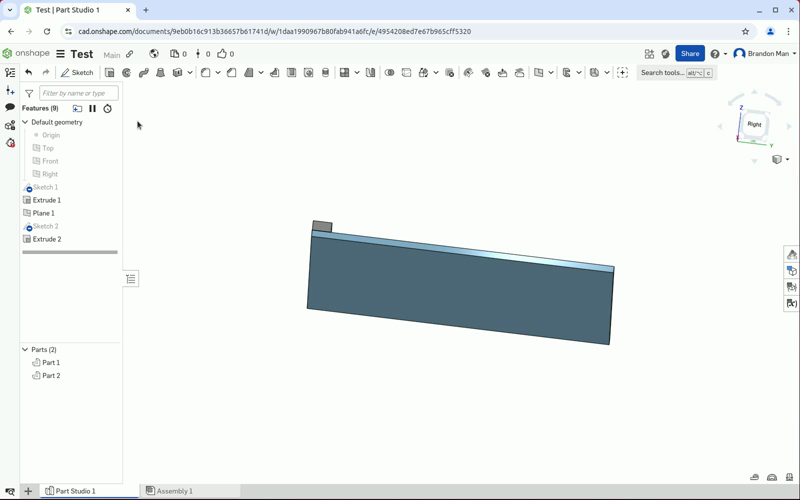
key(right, 3)
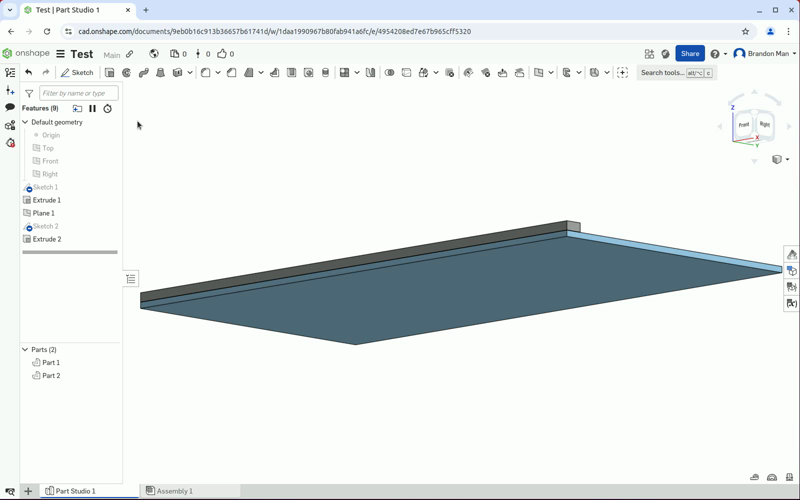
key(down, 3)
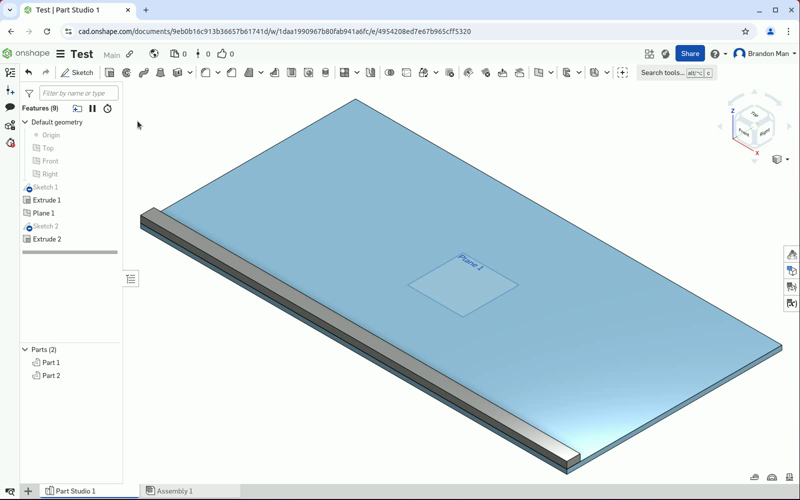
mouse_move(73, 189)
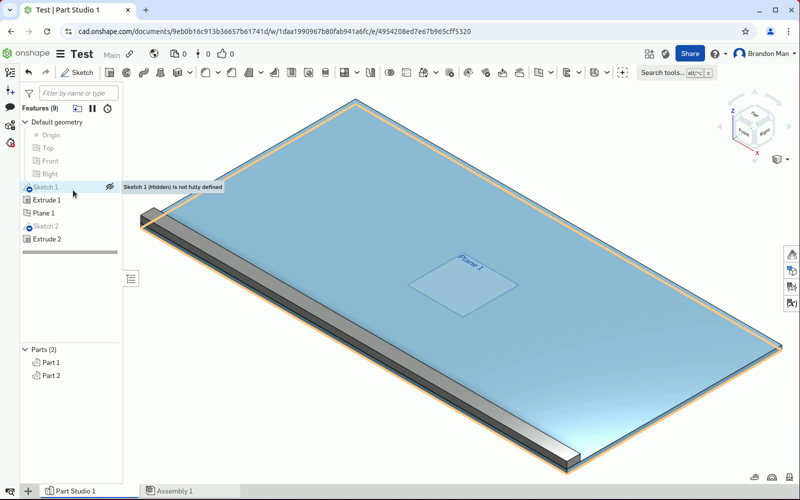
click(73, 189)